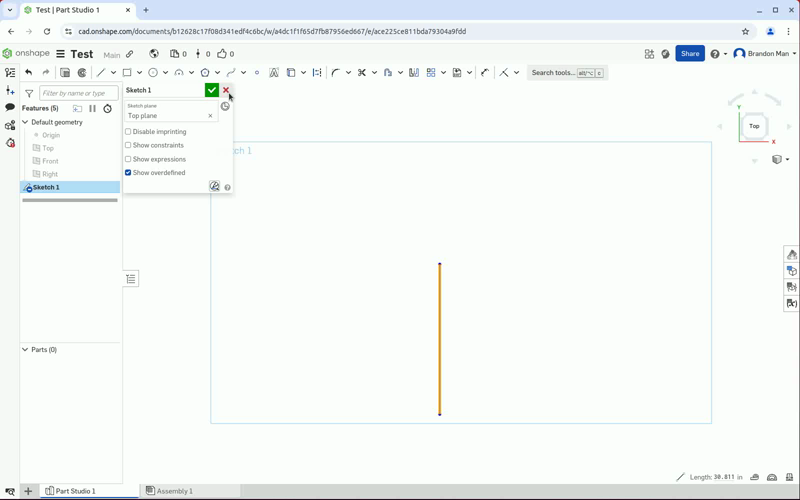
key(shift+h)
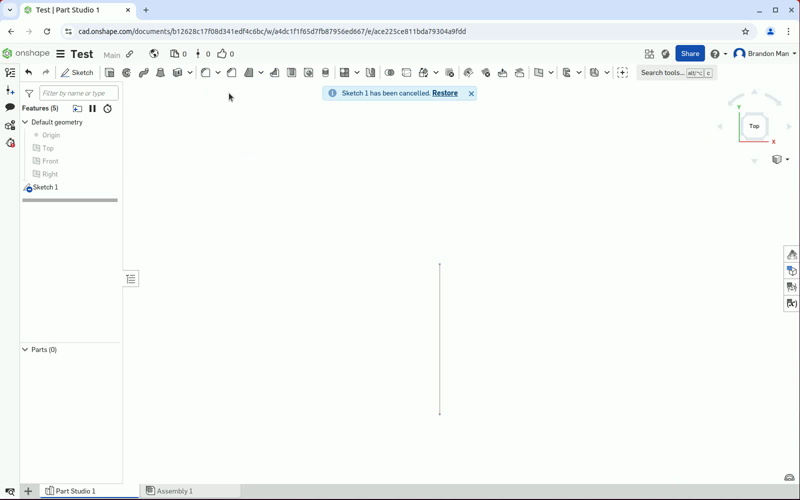
mouse_move(73, 352)
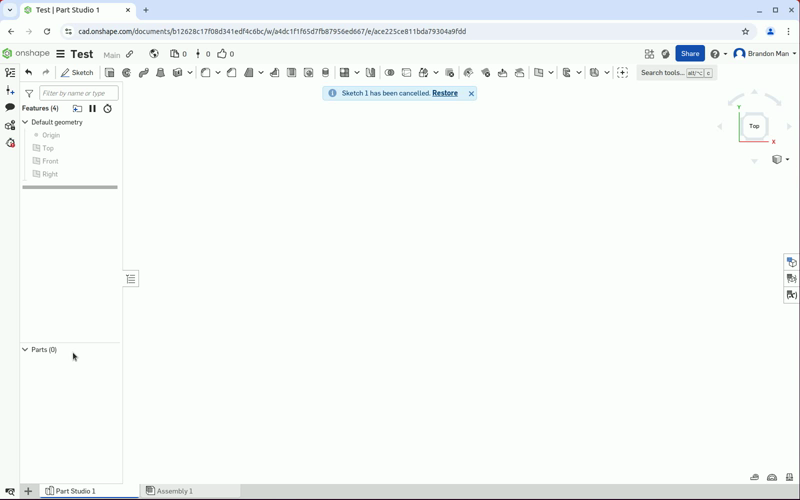
key(y)
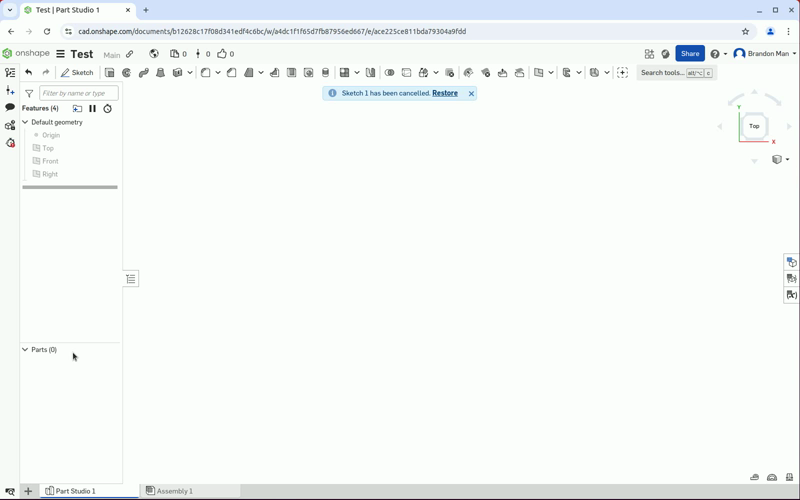
key(shift+p)
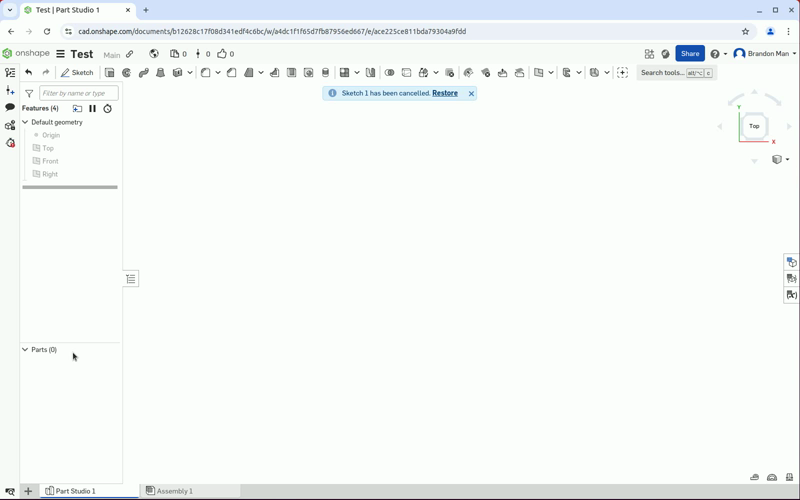
key(space)
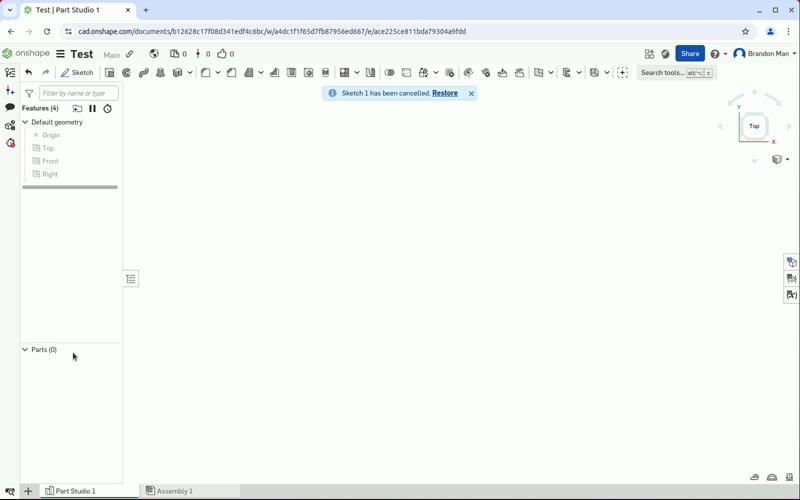
key_down(shift)
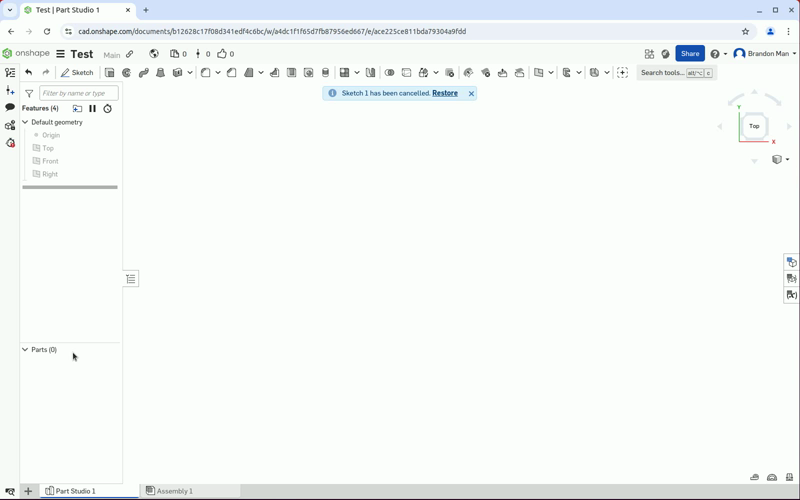
key(up)
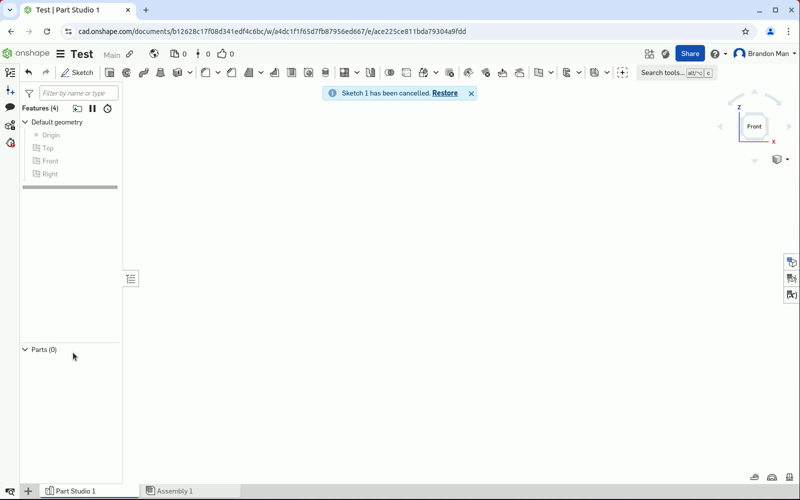
key_up(shift)
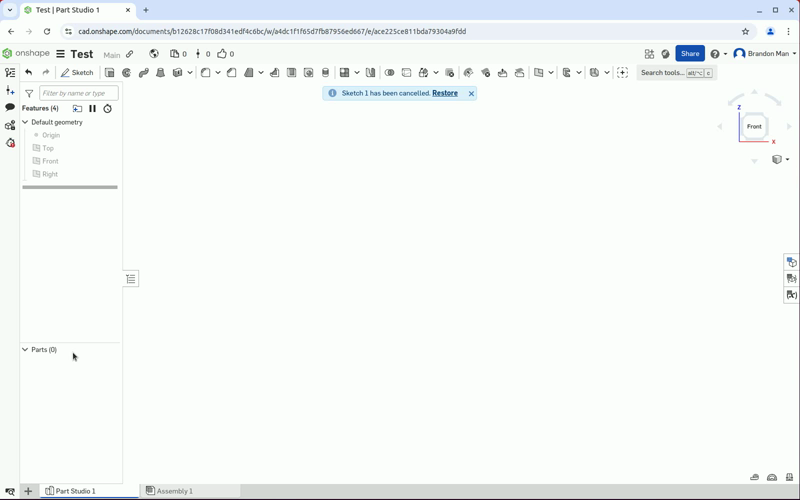
mouse_move(73, 352)
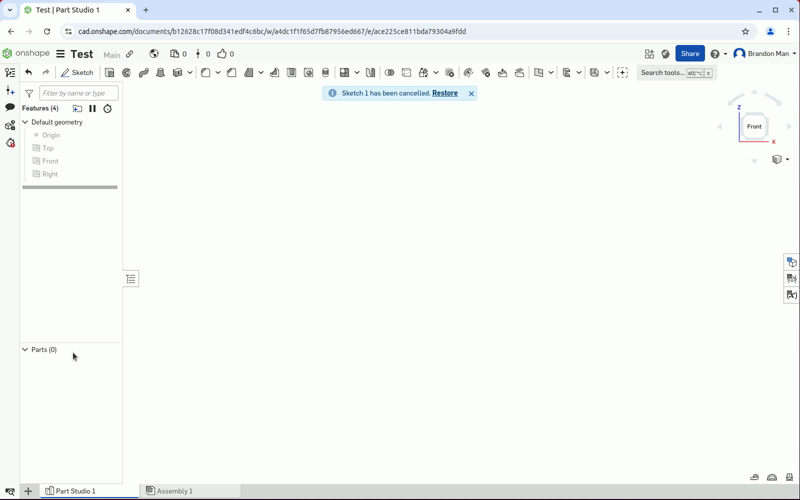
key(shift+y)
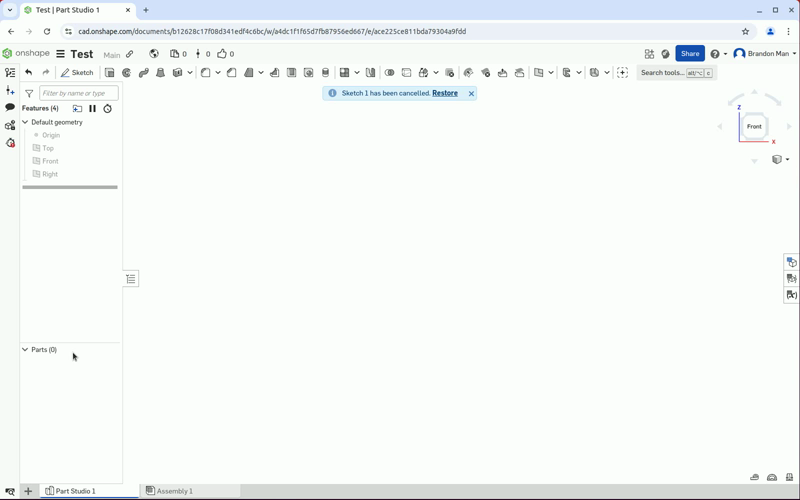
key(shift+s)
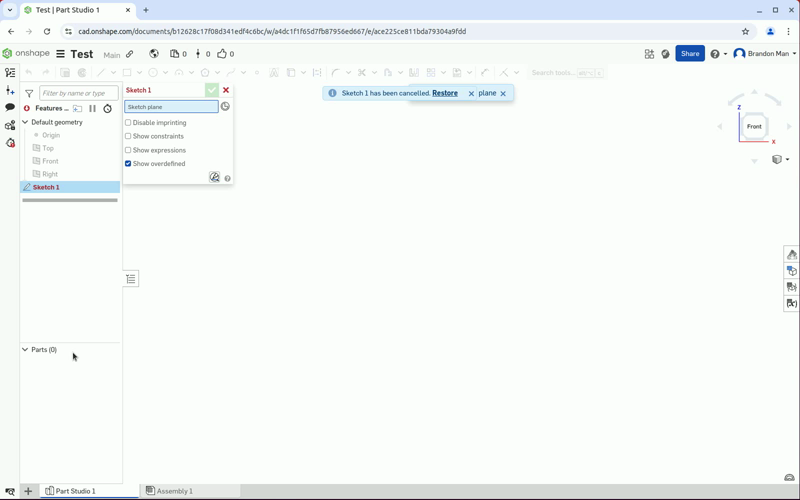
mouse_move(73, 163)
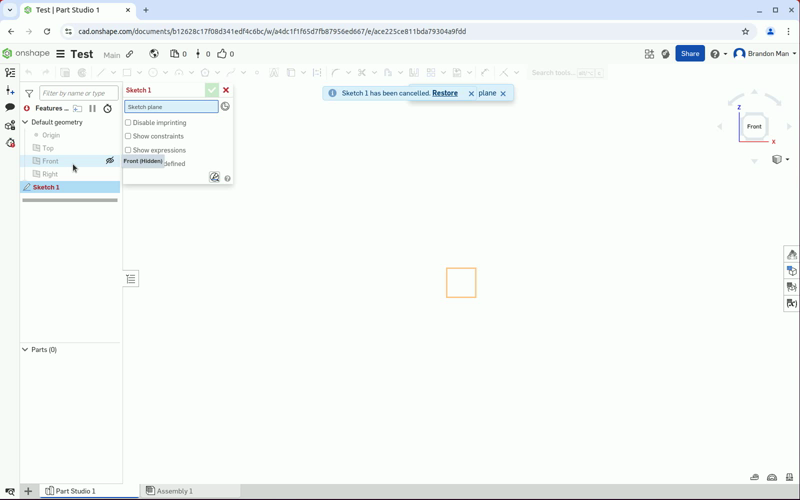
click(73, 163)
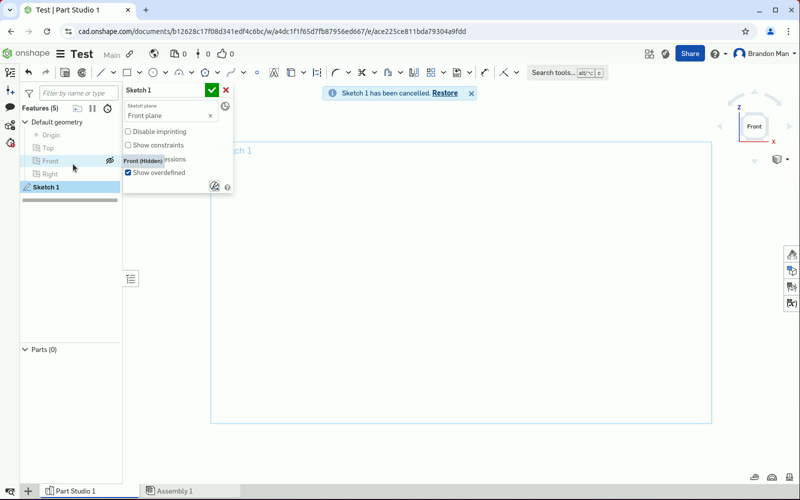
mouse_move(73, 352)
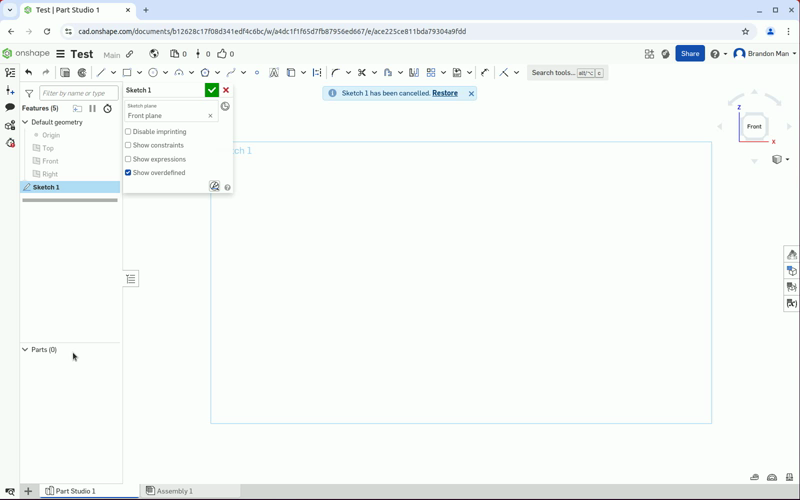
key(y)
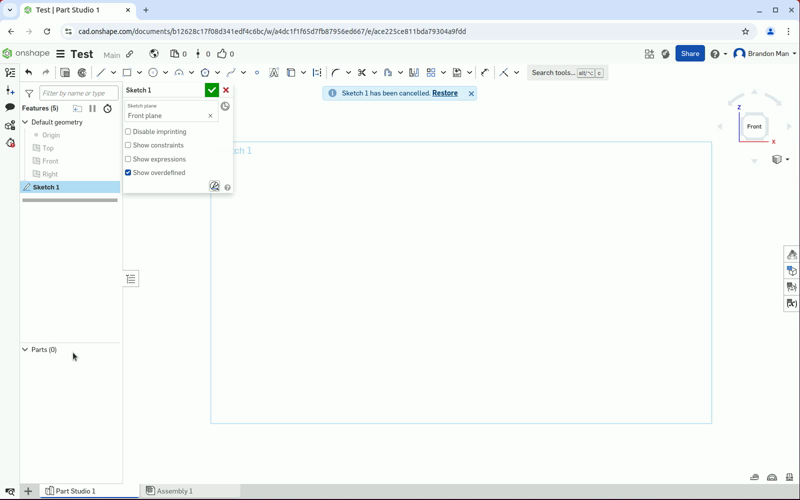
key(l)
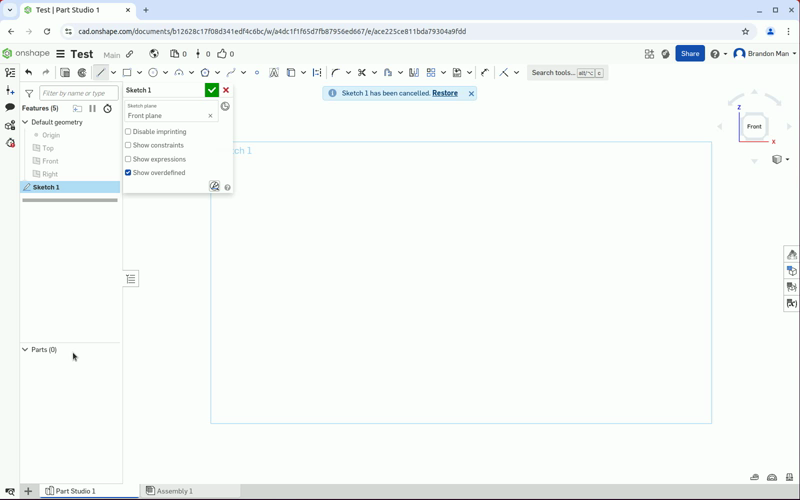
key_down(shift)
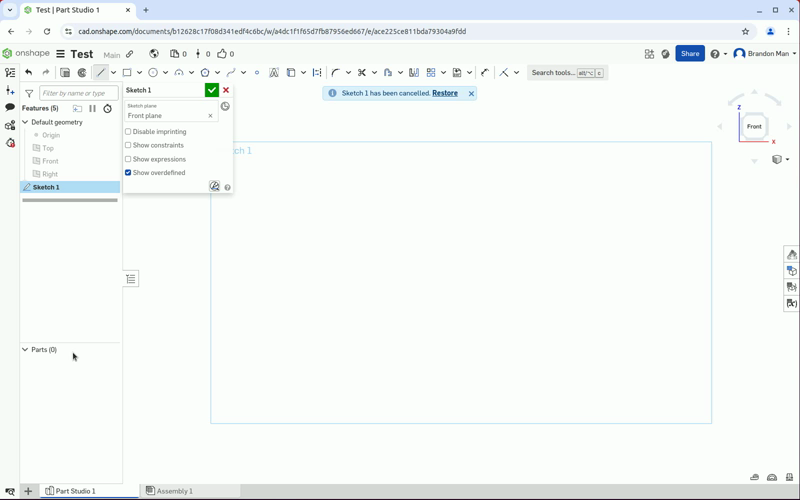
mouse_move(392, 327)
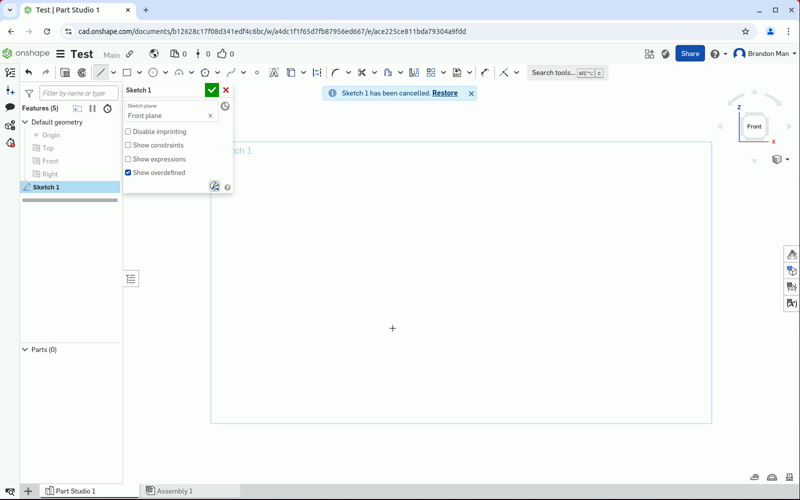
click(392, 327)
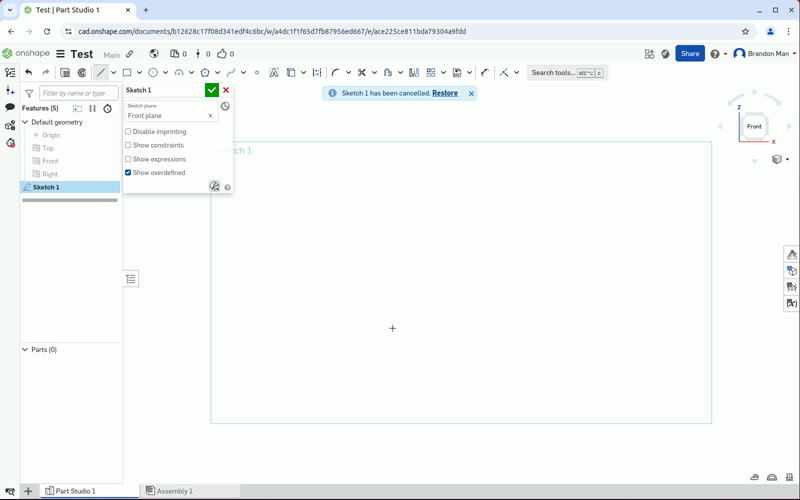
key_up(shift)
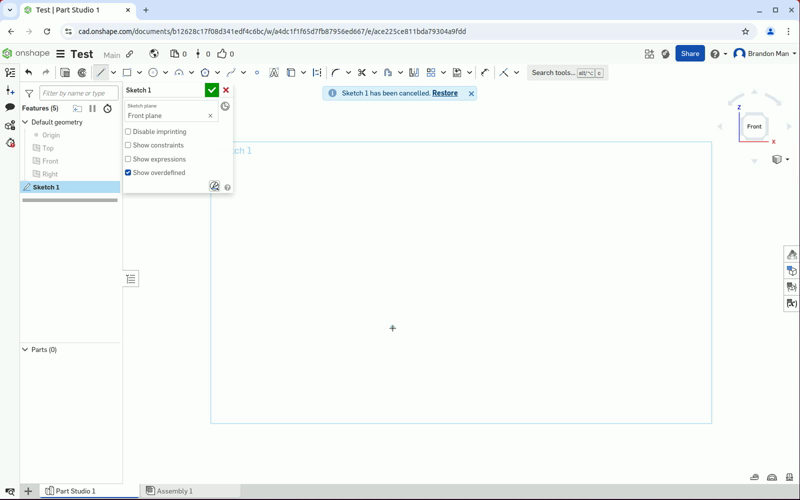
key_down(shift)
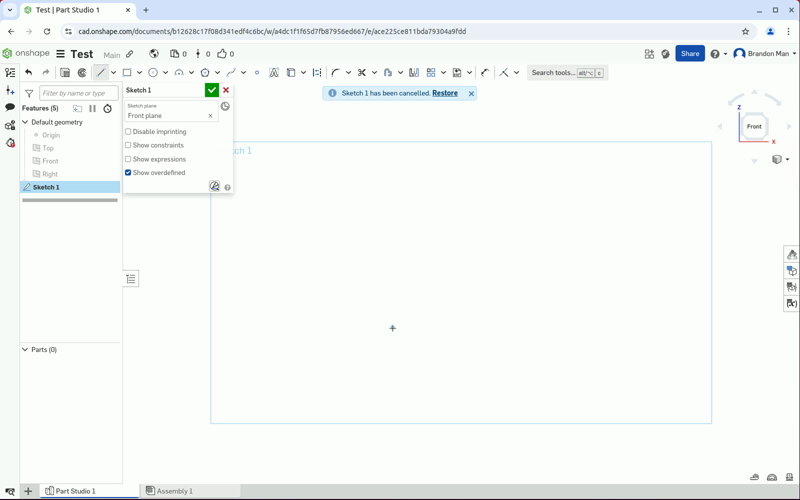
mouse_move(527, 327)
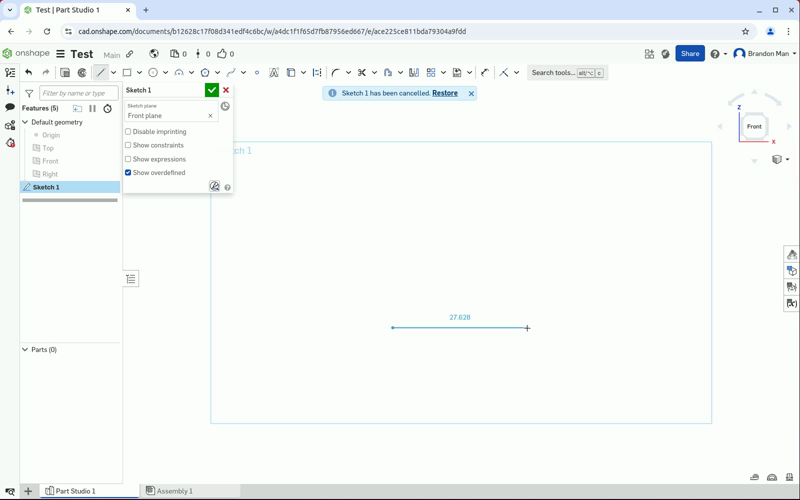
click(527, 327)
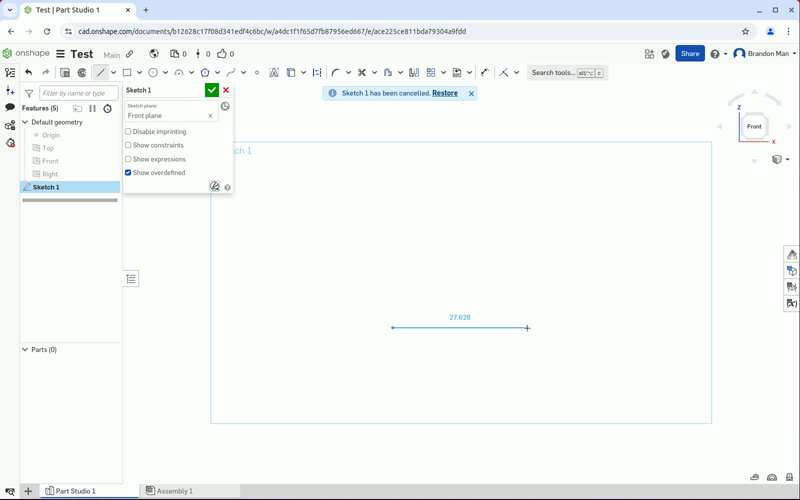
key_up(shift)
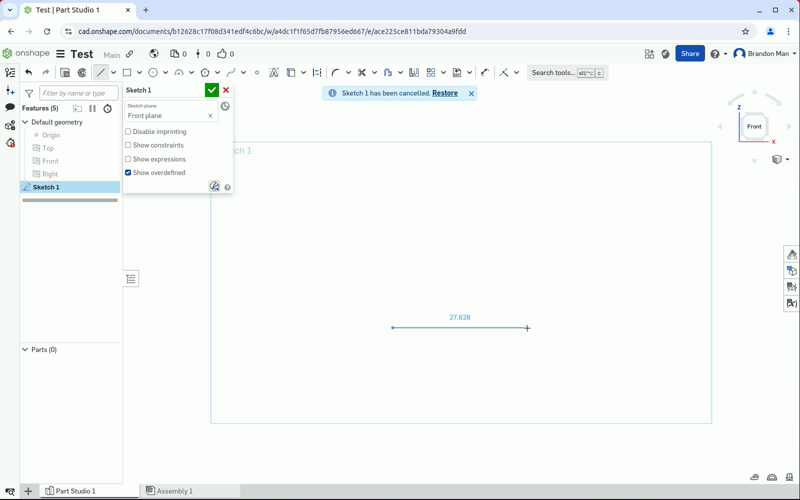
key(esc)
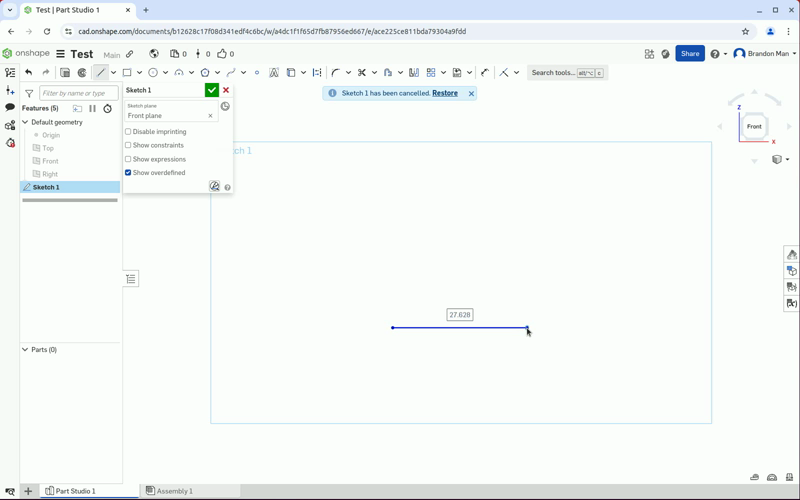
key(a)
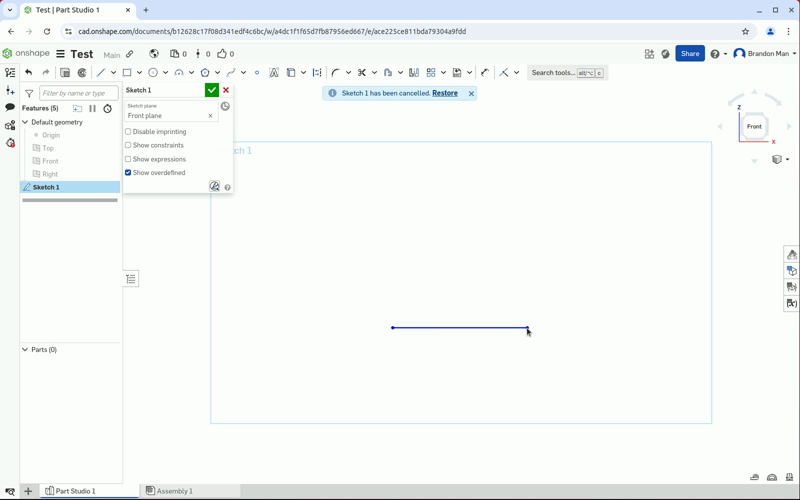
mouse_move(527, 327)
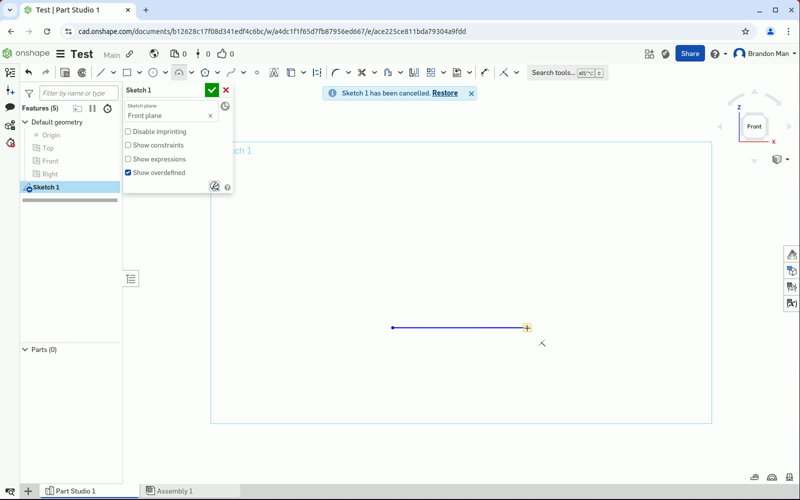
click(527, 327)
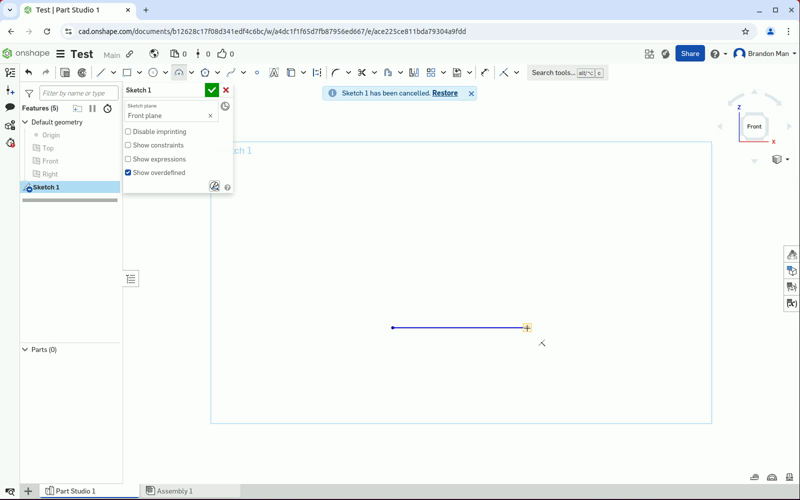
key_down(shift)
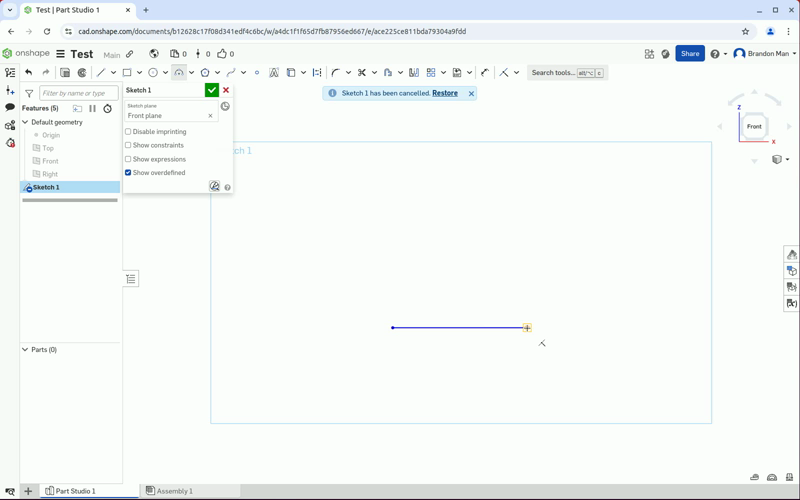
mouse_move(527, 236)
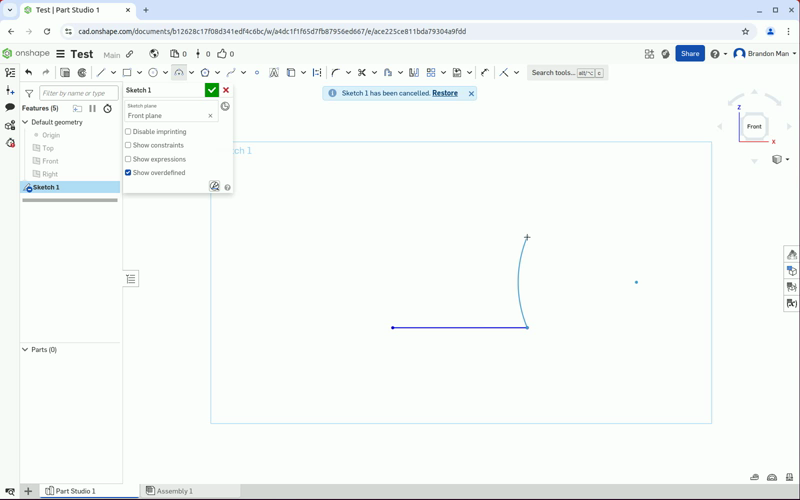
click(527, 236)
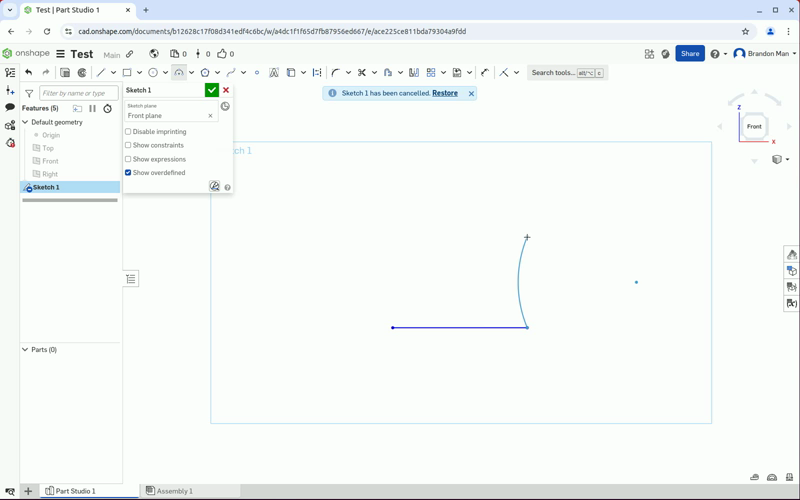
mouse_move(572, 282)
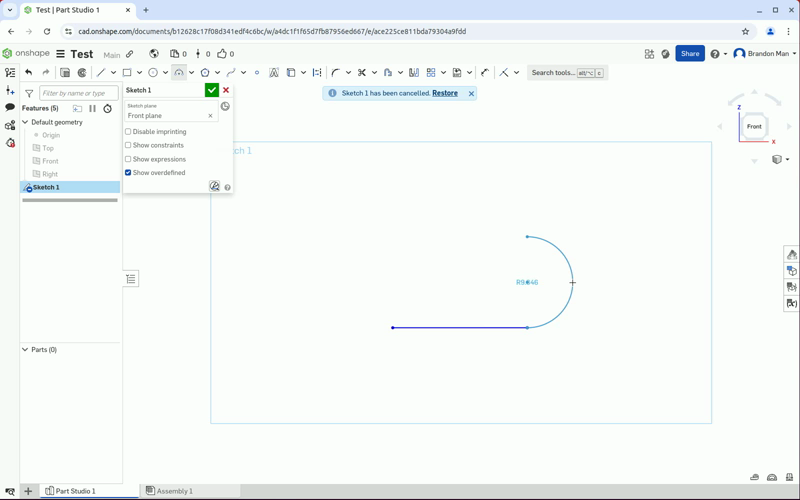
click(572, 282)
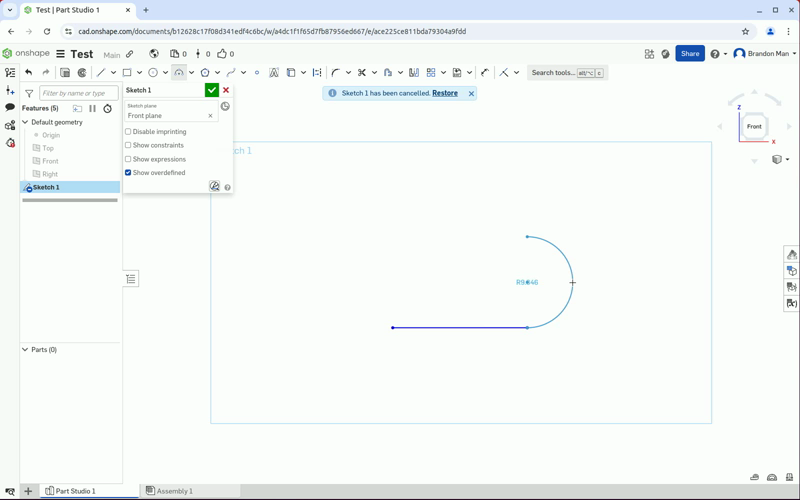
key_up(shift)
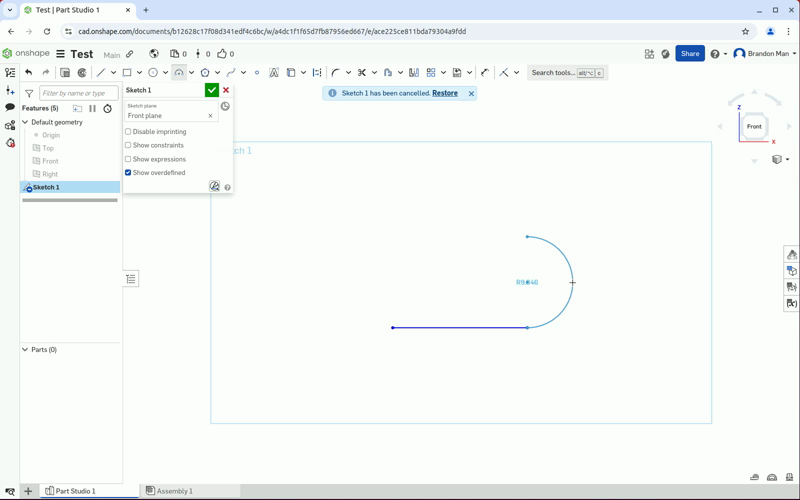
key(esc)
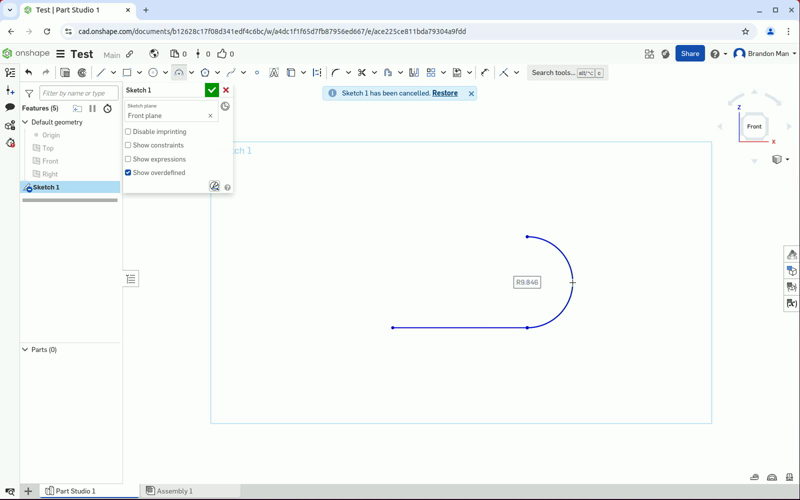
key(l)
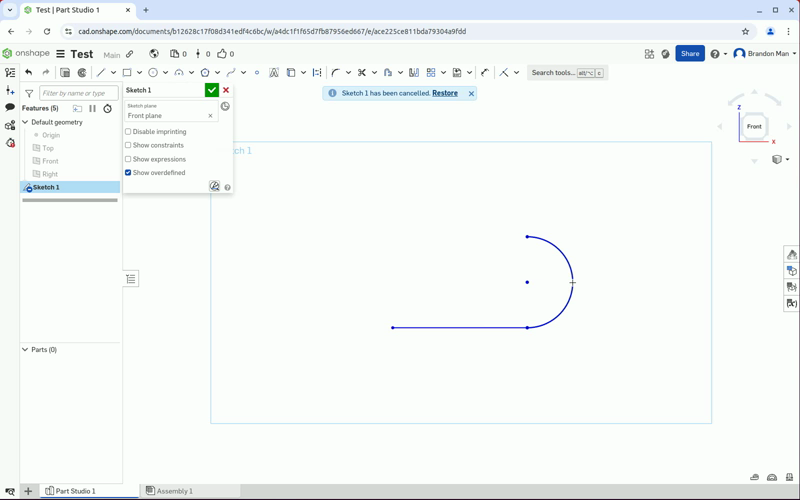
mouse_move(527, 236)
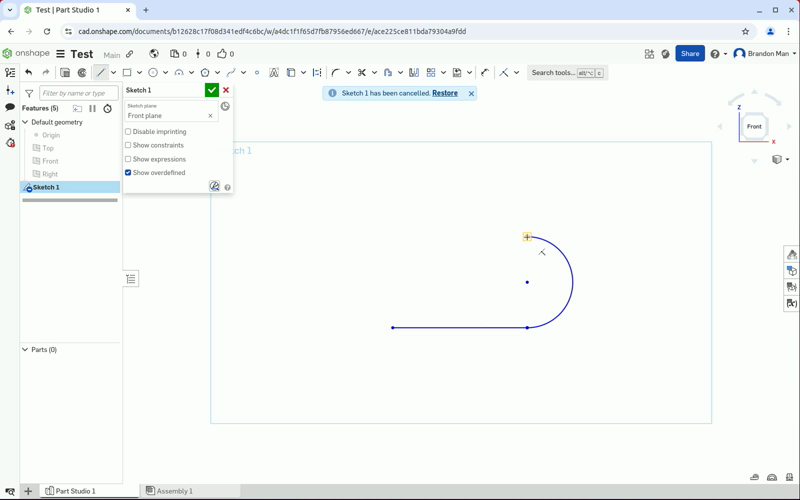
click(527, 236)
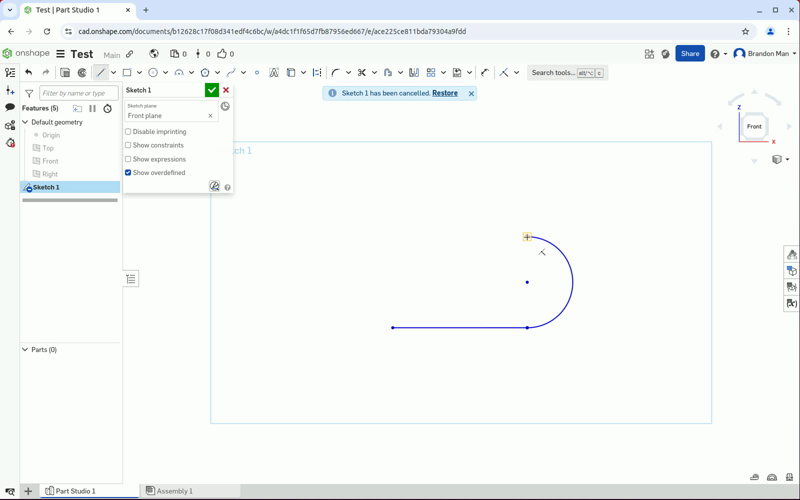
key_down(shift)
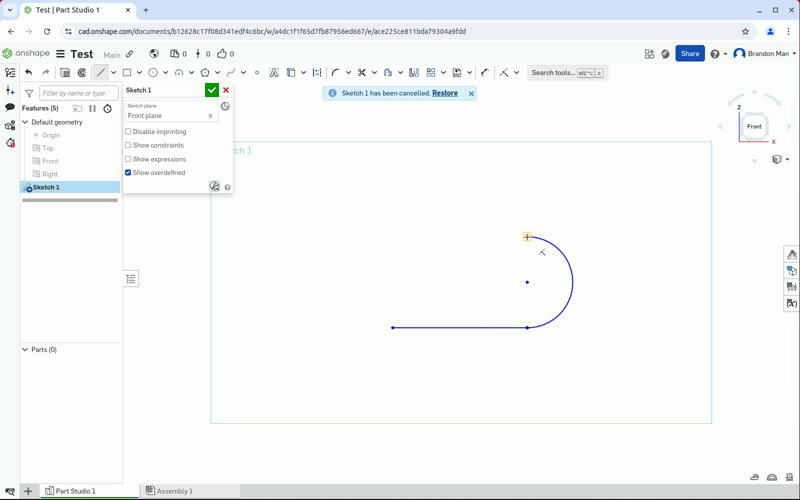
mouse_move(392, 236)
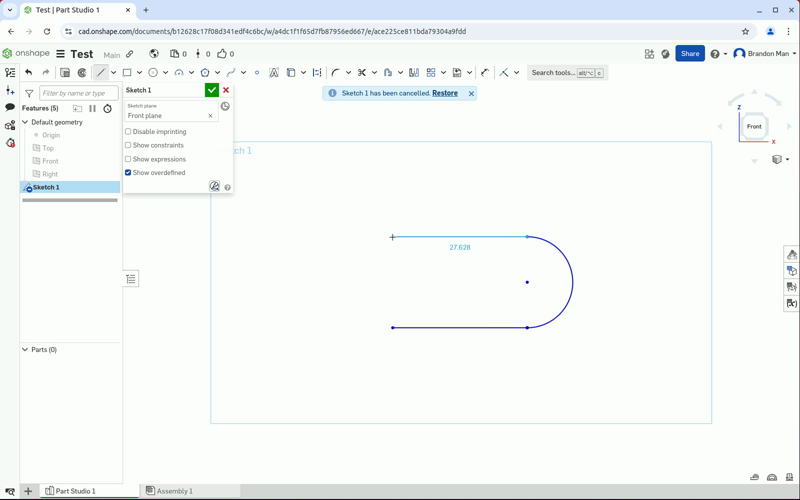
click(392, 236)
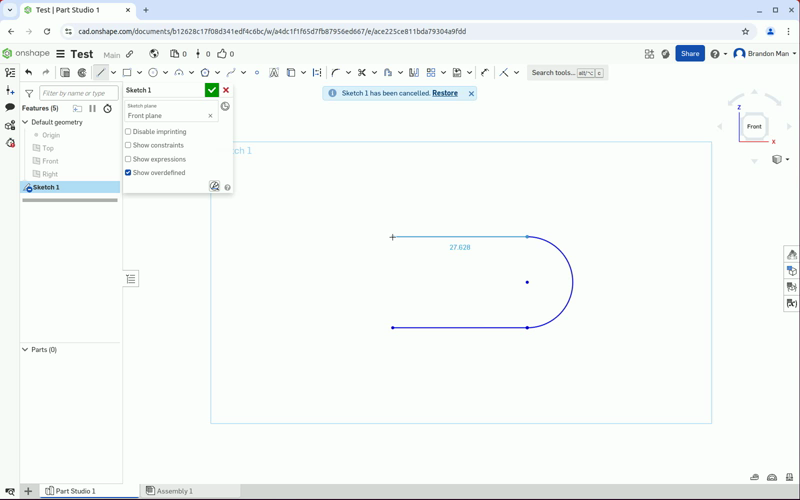
key_up(shift)
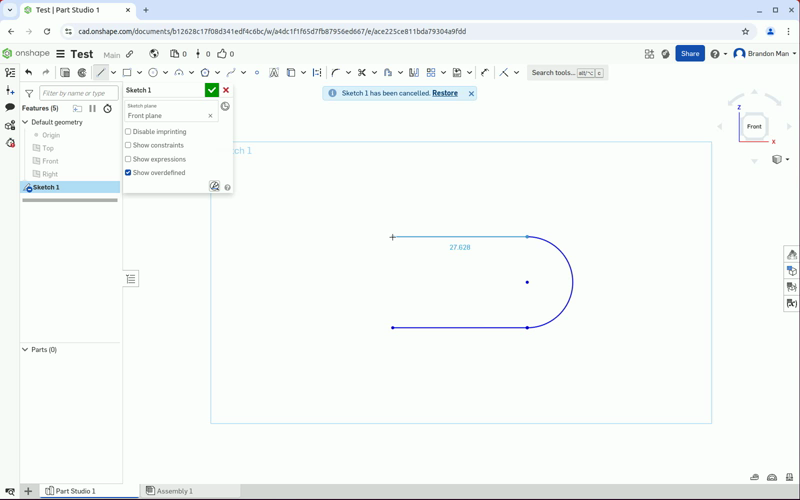
key(esc)
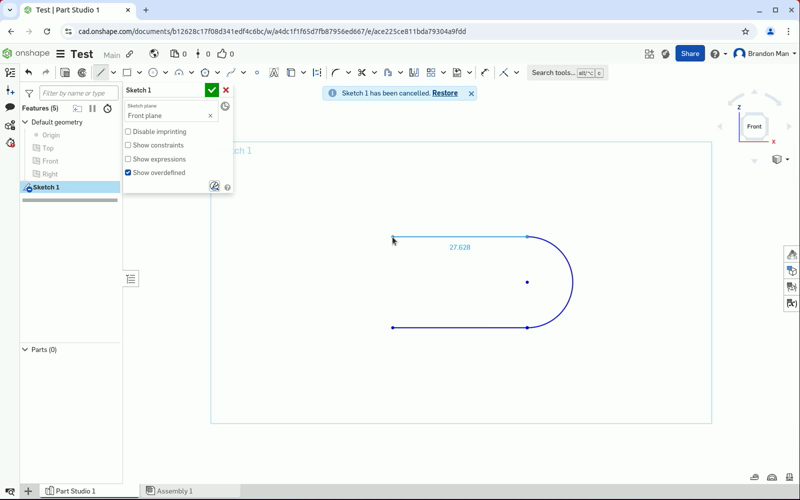
key(a)
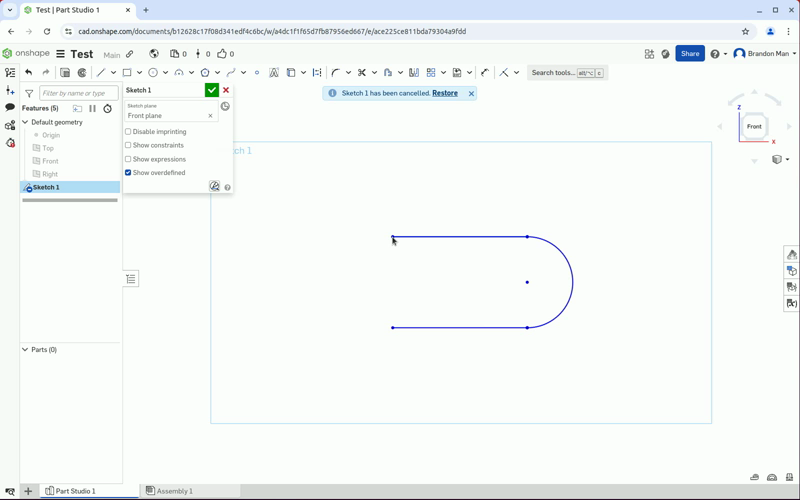
mouse_move(392, 236)
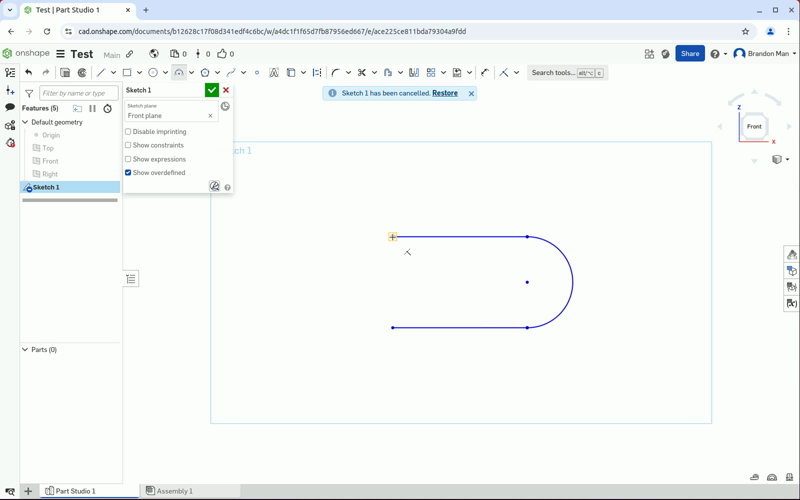
click(392, 236)
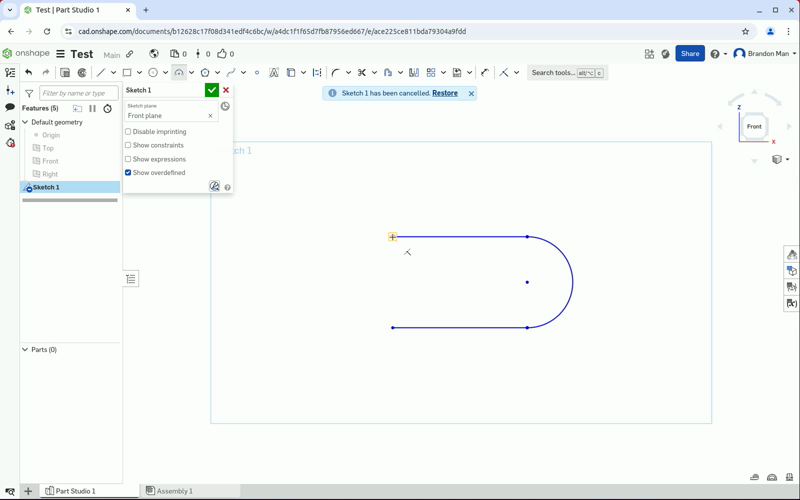
mouse_move(392, 327)
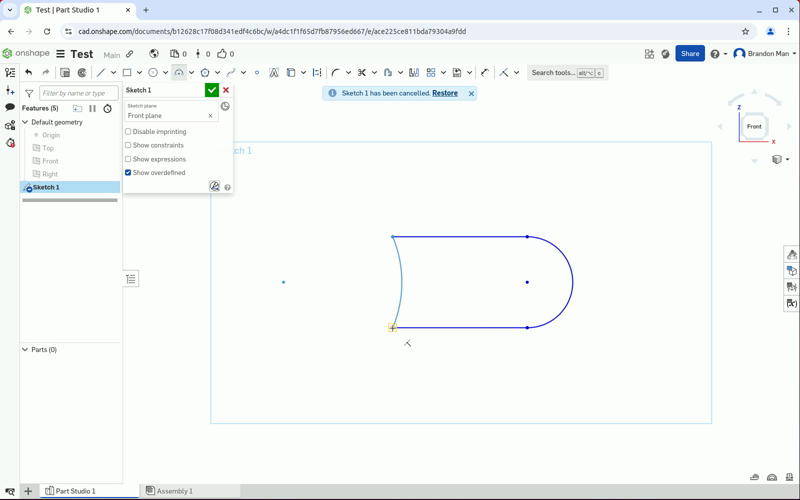
click(392, 327)
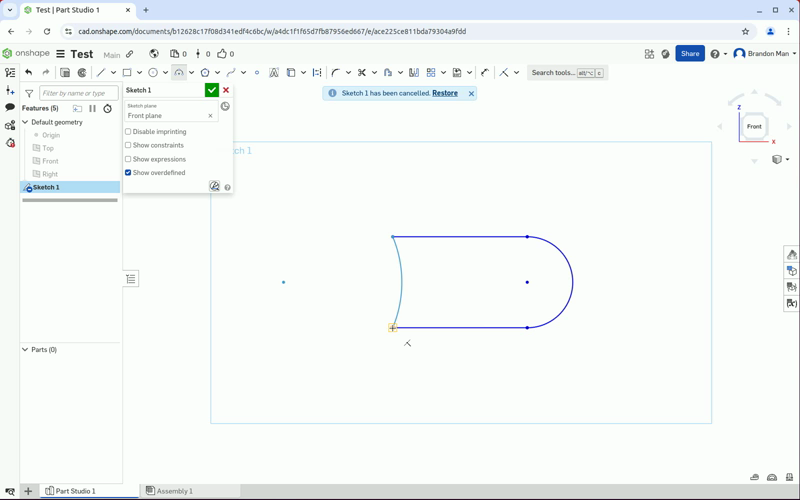
key_down(shift)
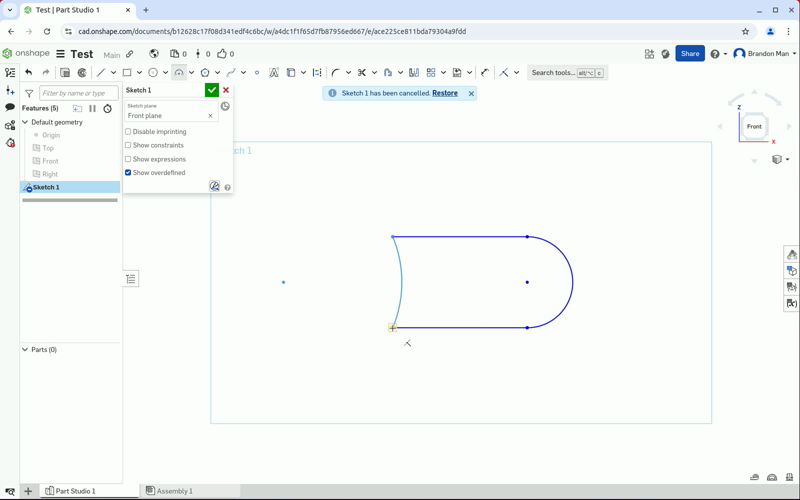
mouse_move(347, 282)
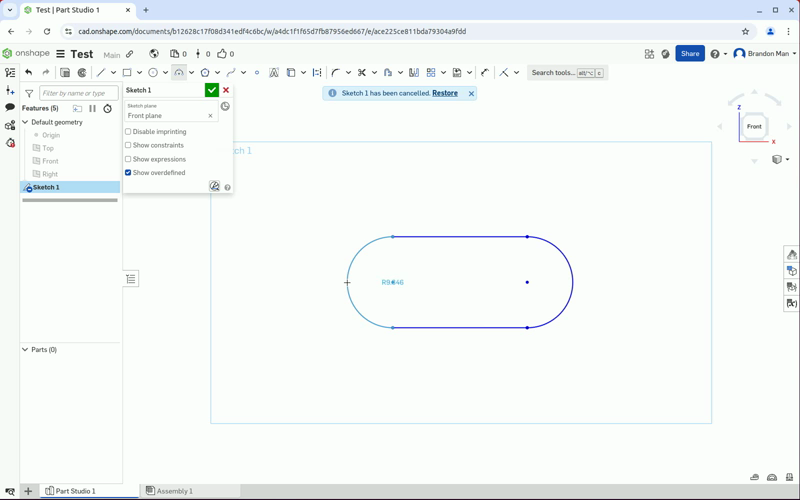
click(347, 282)
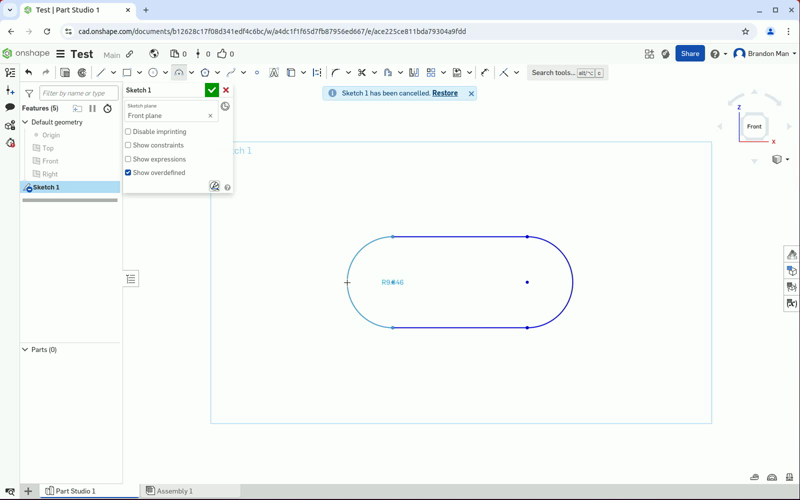
key_up(shift)
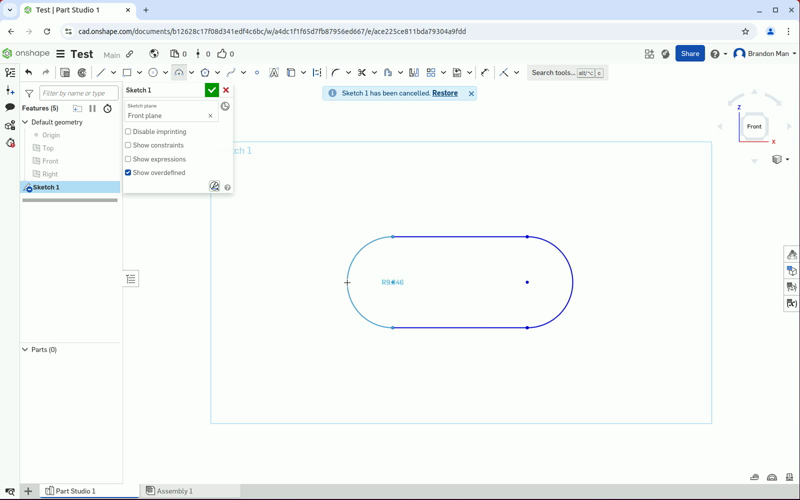
key(esc)
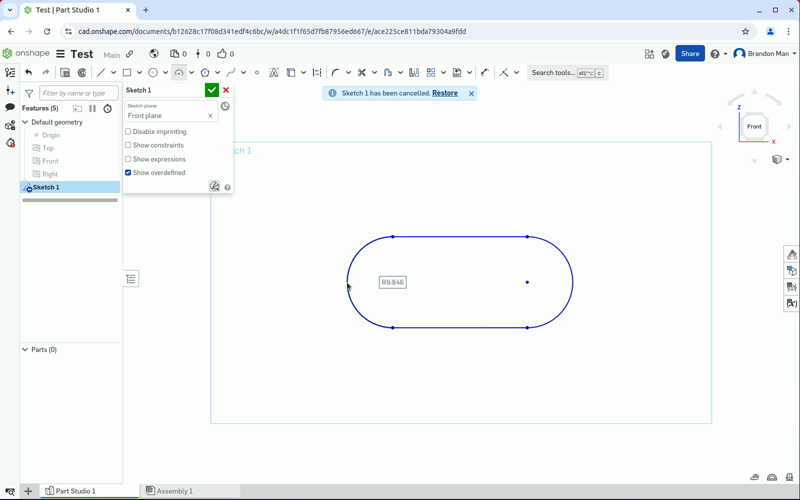
key(c)
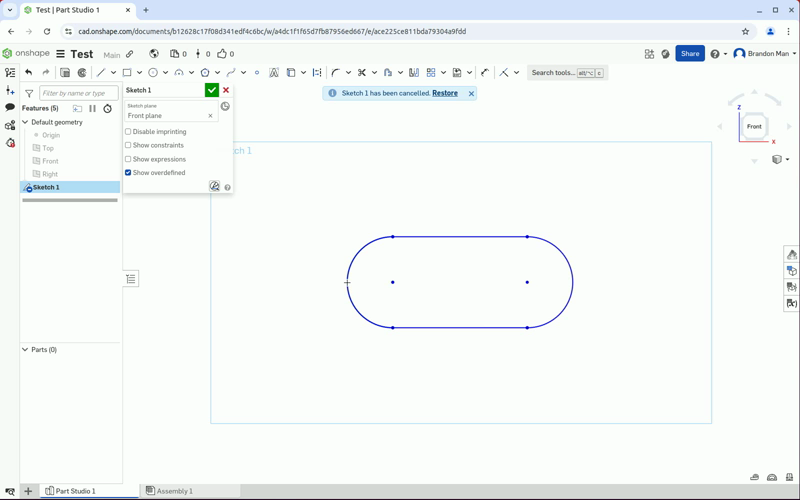
key_down(shift)
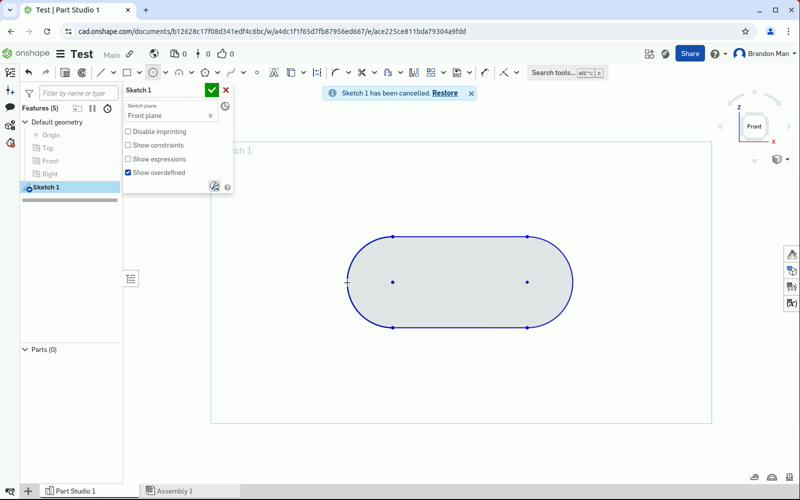
mouse_move(392, 282)
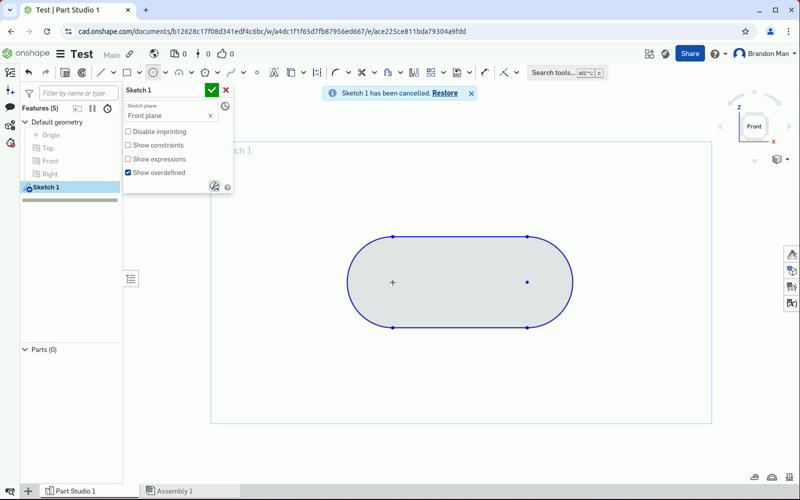
click(392, 282)
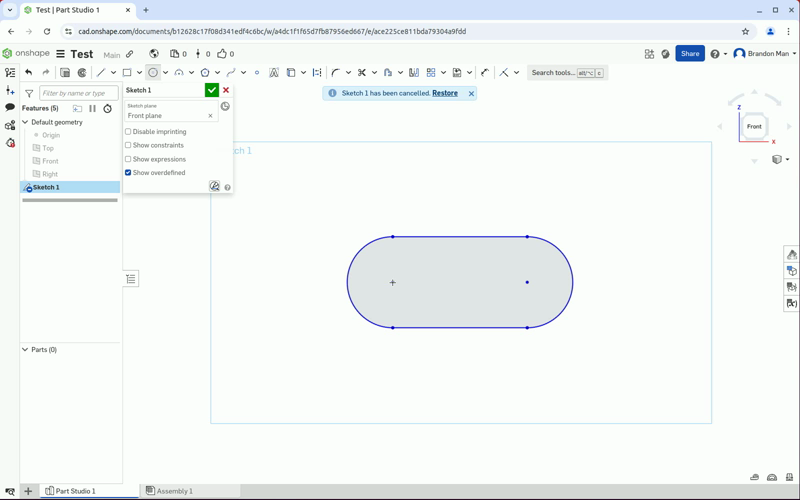
key_up(shift)
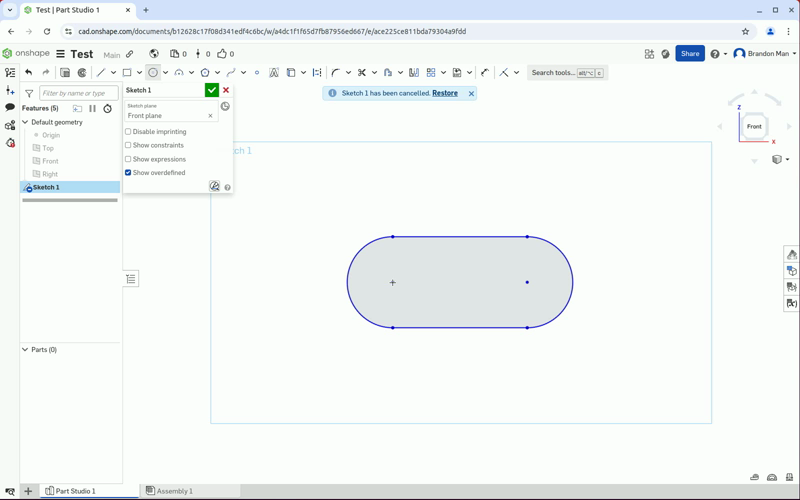
mouse_move(419, 282)
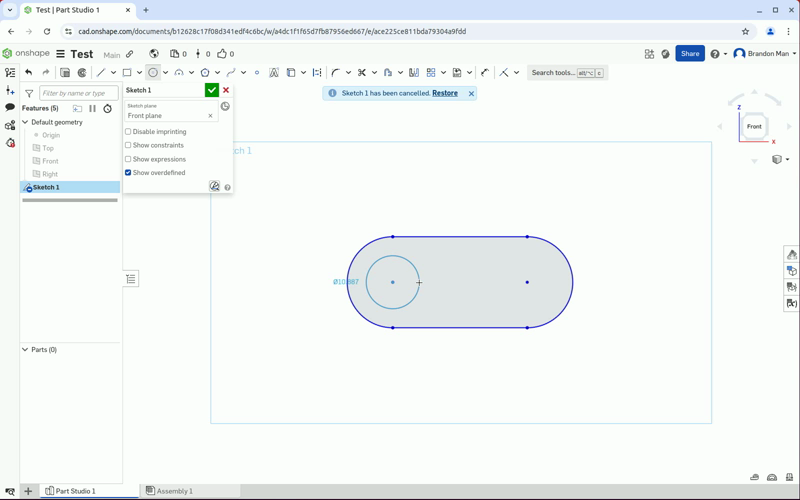
click(419, 282)
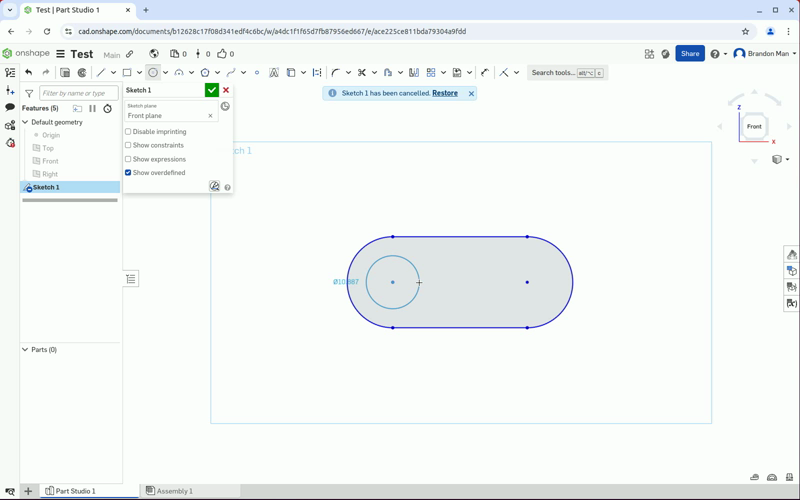
key(esc)
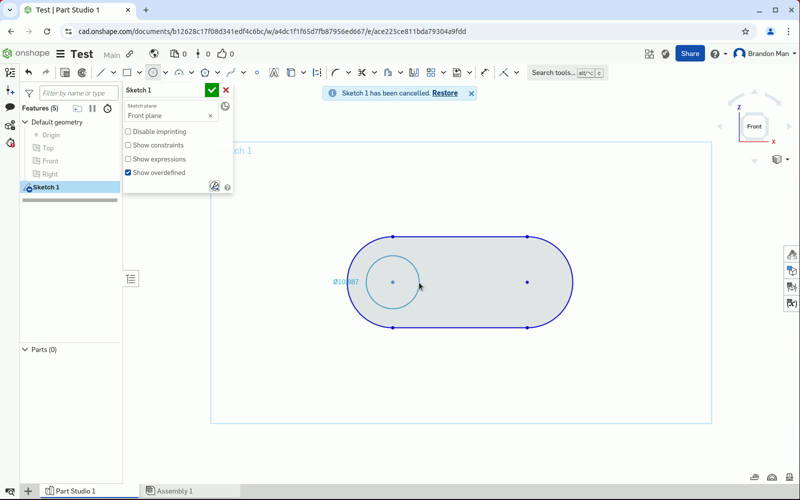
key(c)
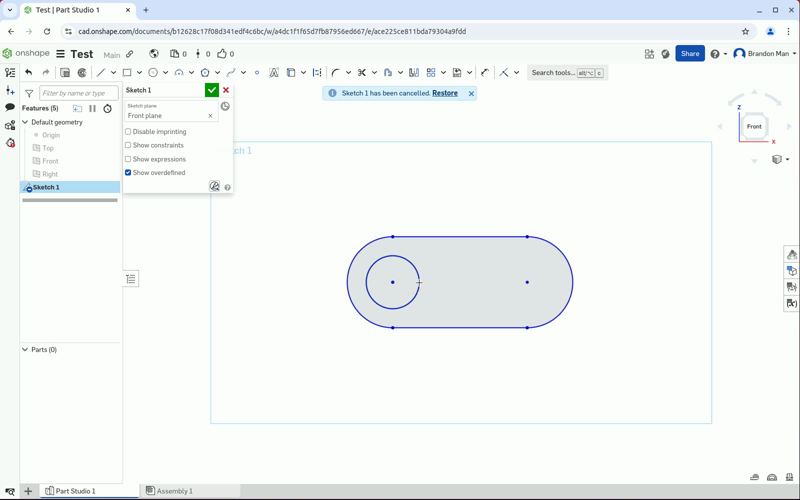
key_down(shift)
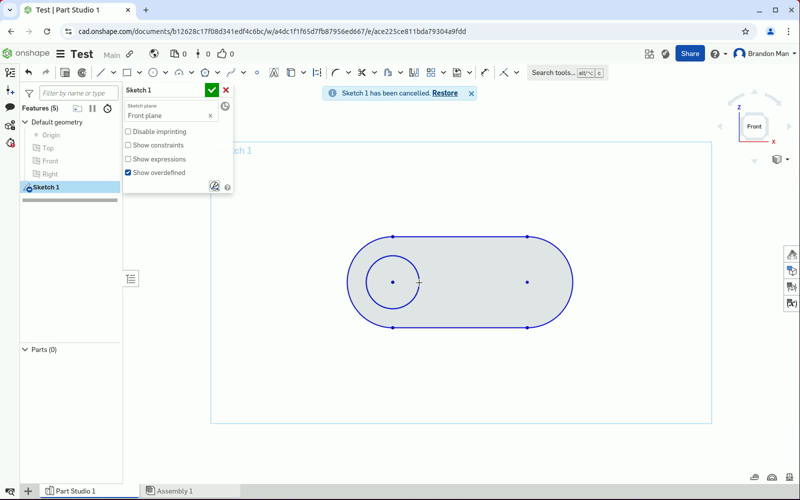
mouse_move(527, 282)
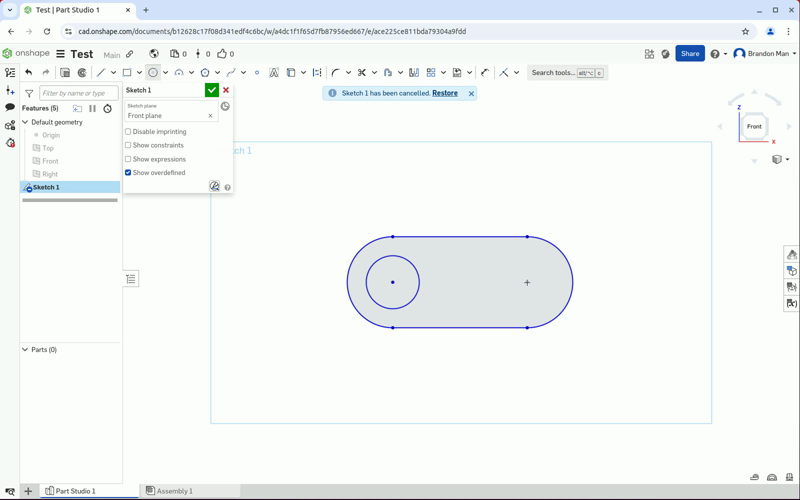
click(527, 282)
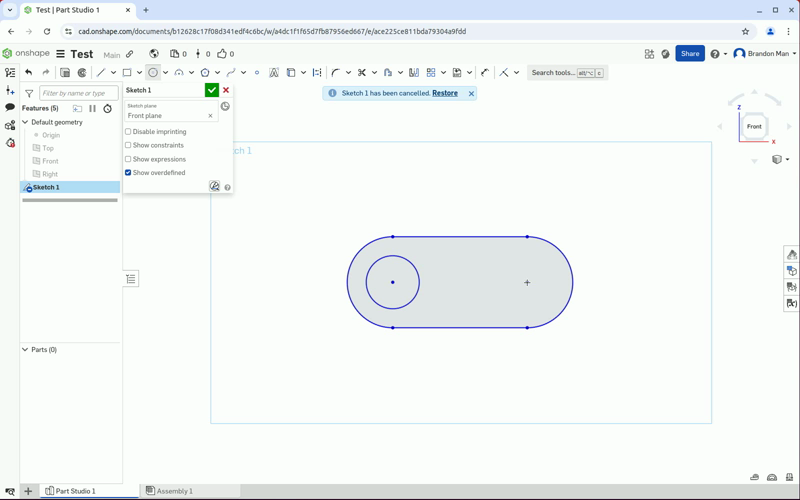
key_up(shift)
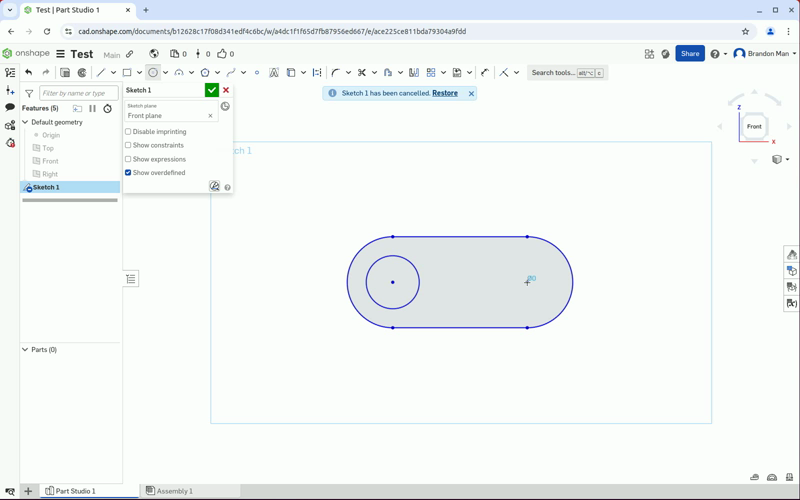
mouse_move(553, 282)
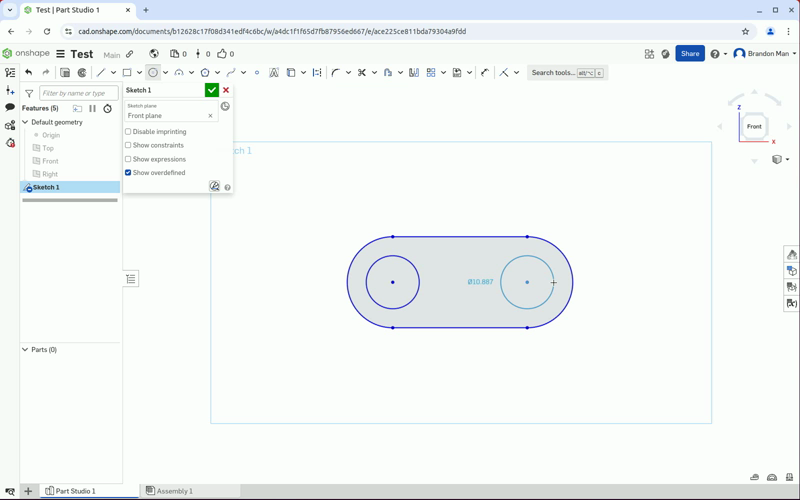
click(553, 282)
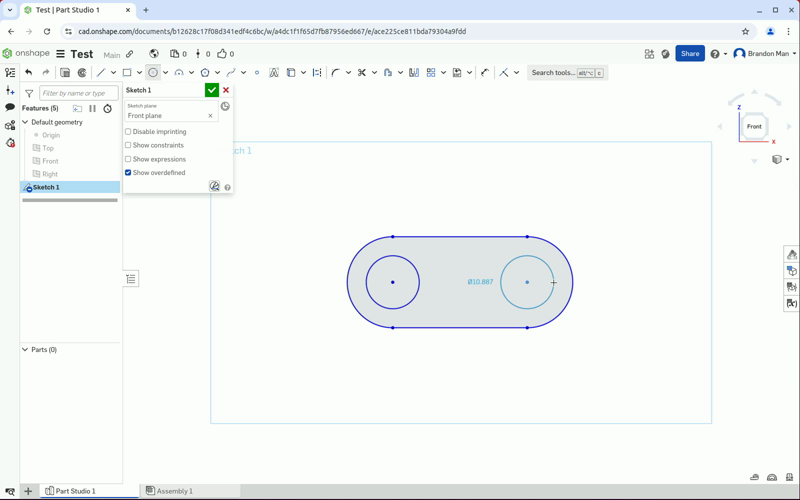
key(esc)
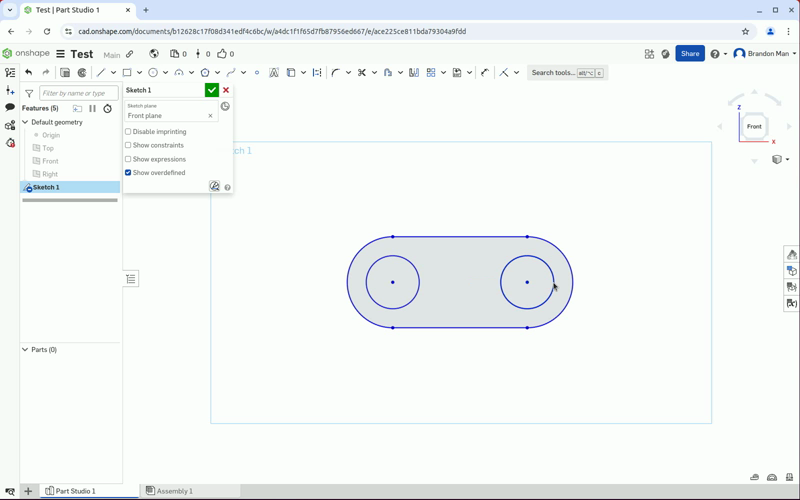
mouse_move(468, 273)
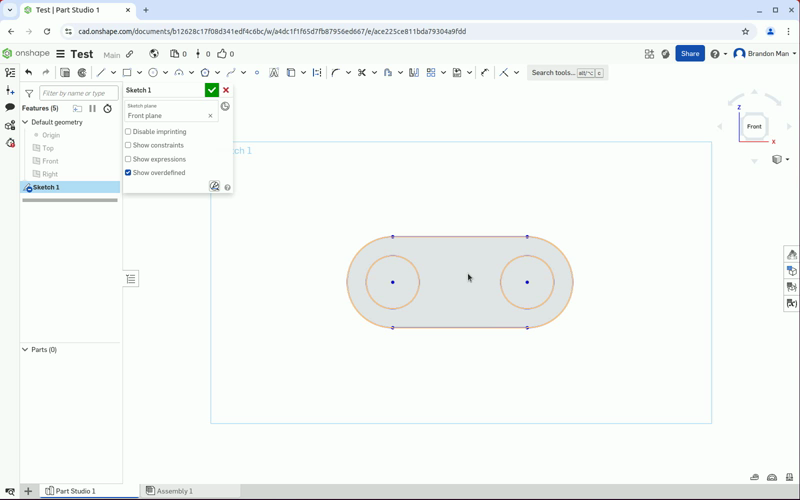
click(468, 273)
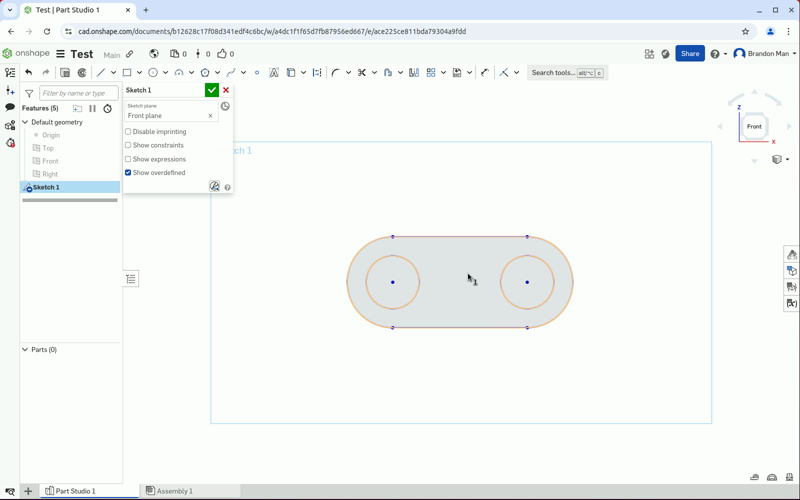
mouse_move(73, 352)
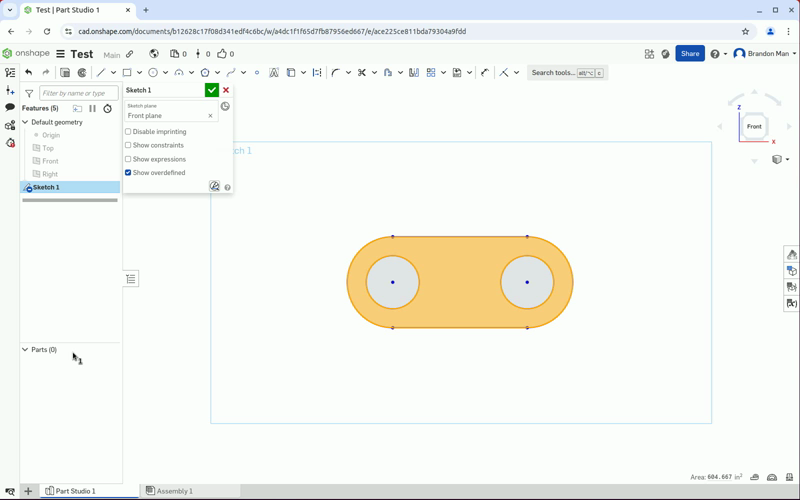
key(shift+y)
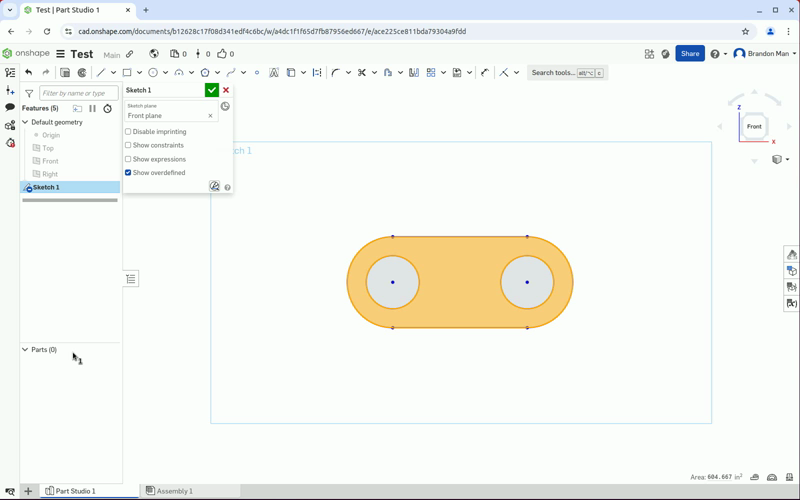
key(shift+e)
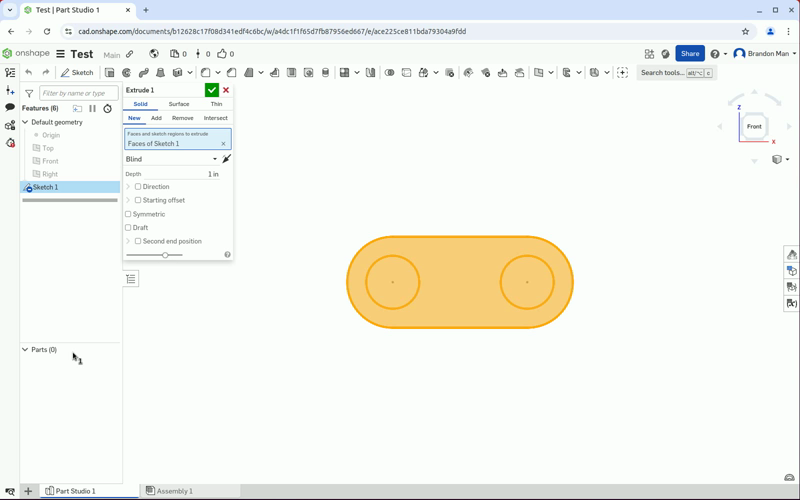
mouse_move(143, 106)
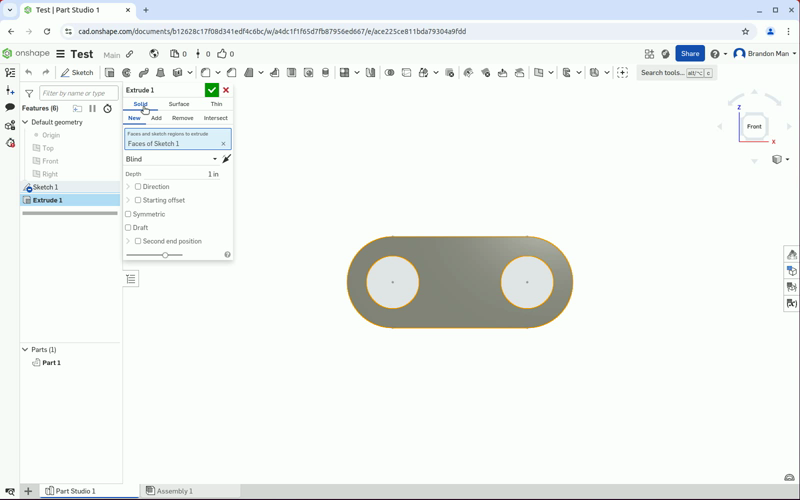
click(143, 106)
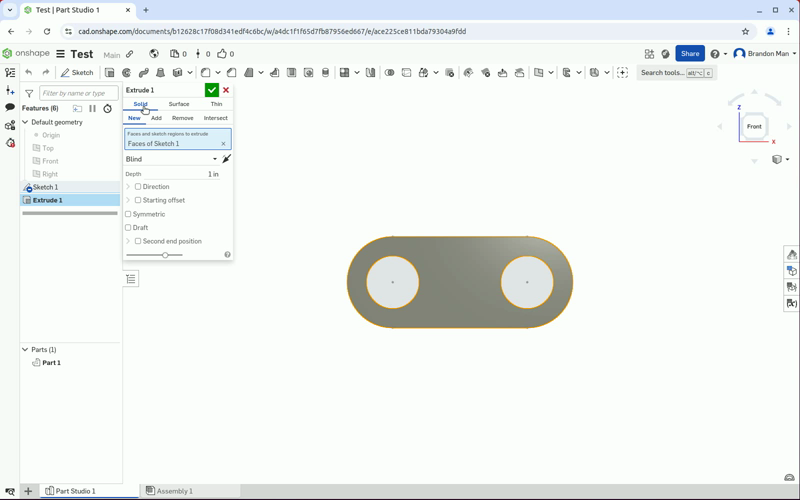
mouse_move(137, 120)
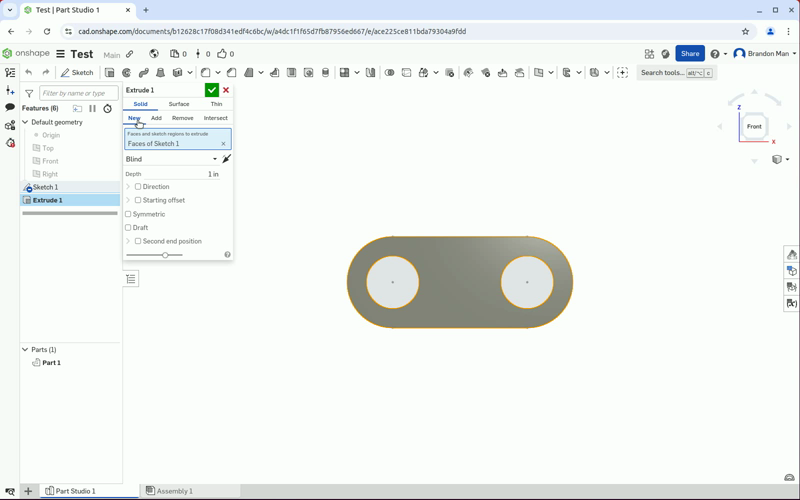
click(137, 120)
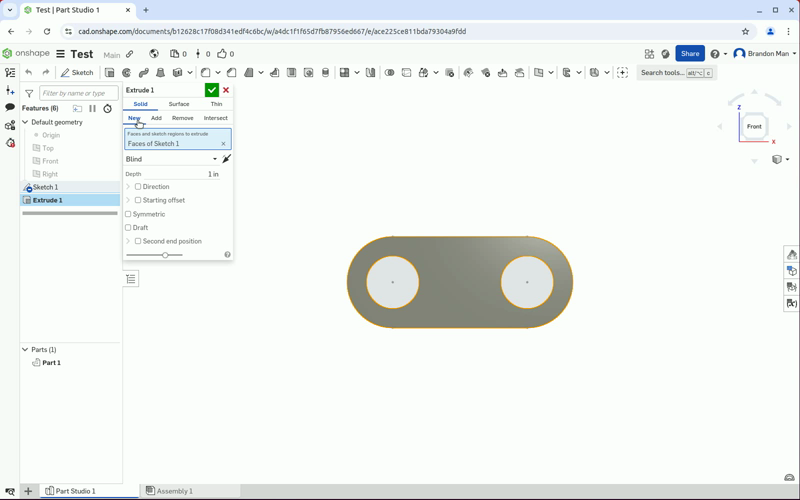
key(tab, 4)
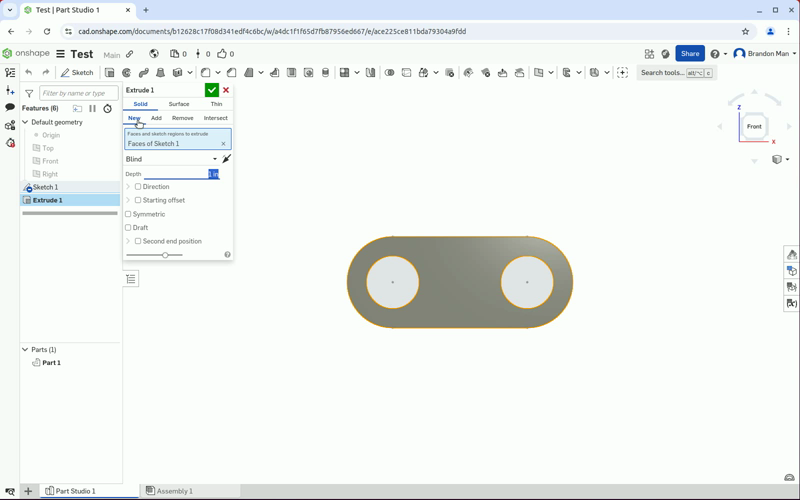
text(5.536)
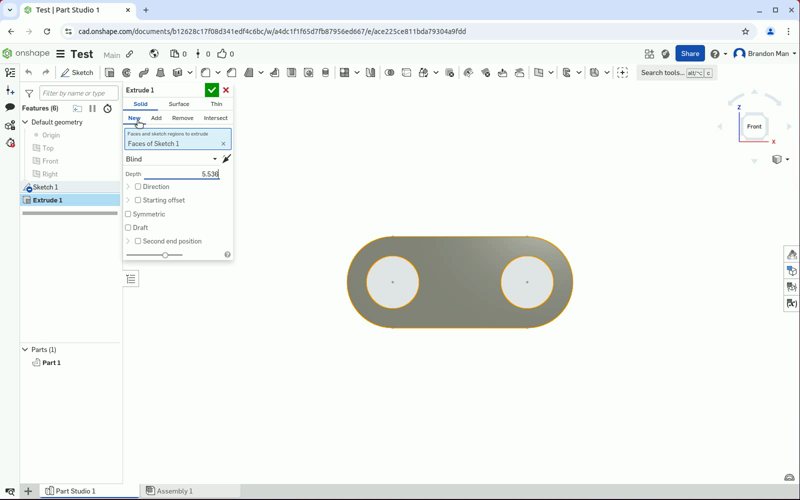
key(enter)
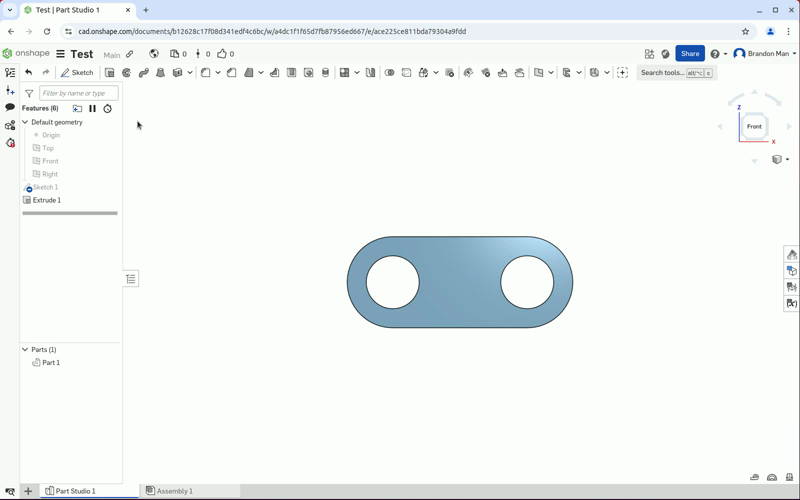
key(shift+h)
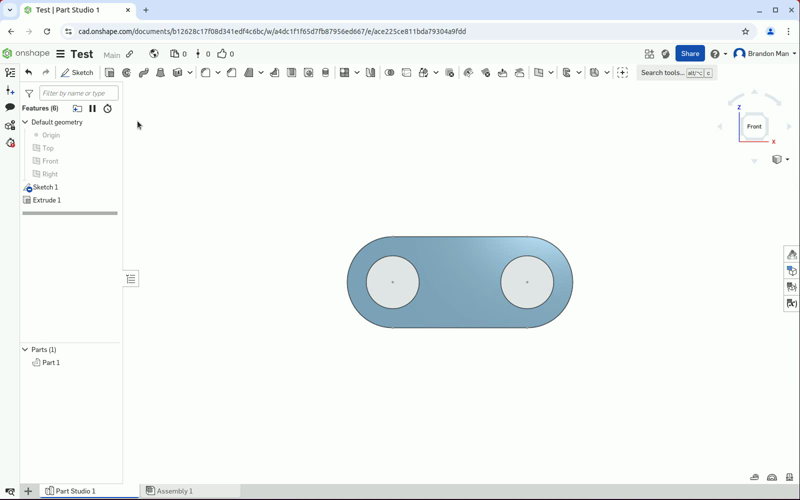
key(shift+h)
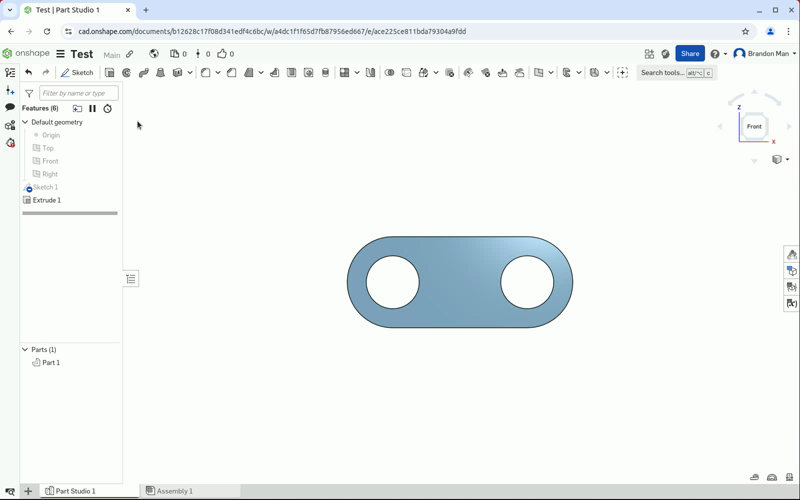
mouse_move(73, 189)
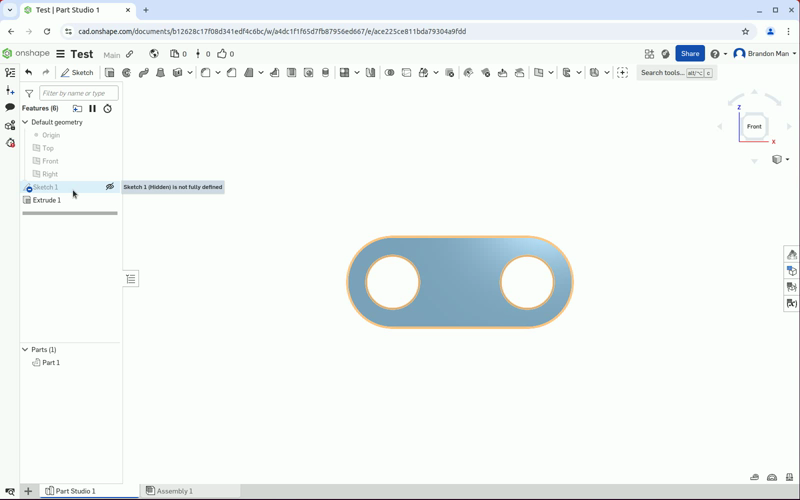
click(73, 189)
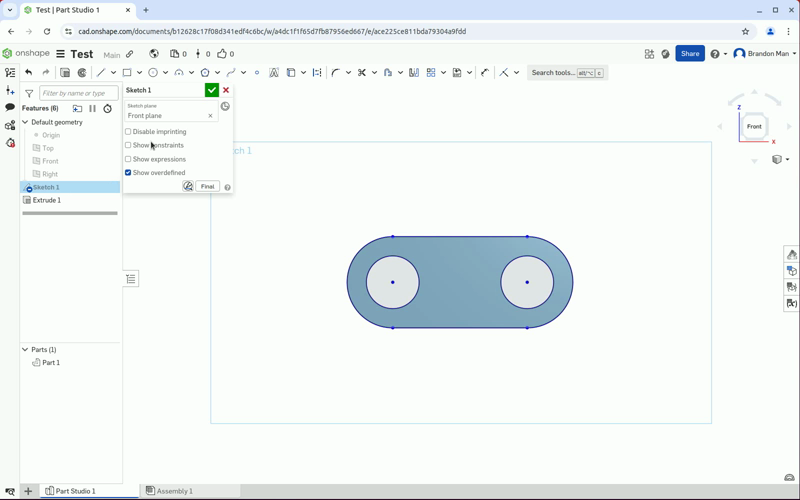
mouse_move(229, 92)
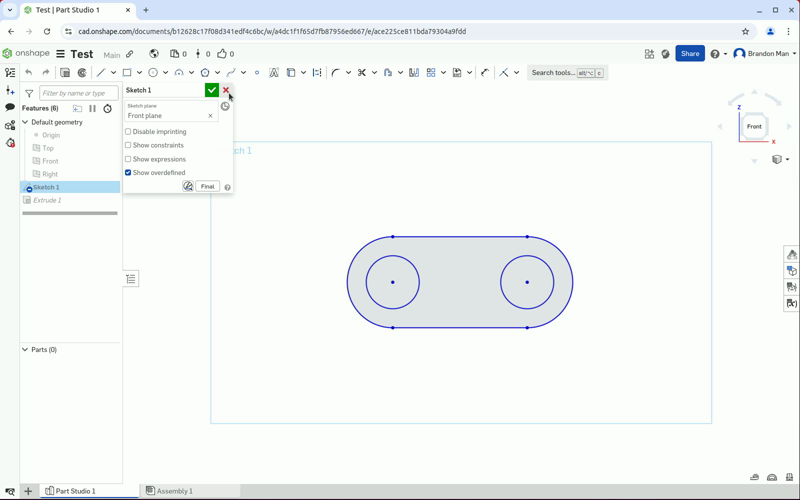
click(229, 92)
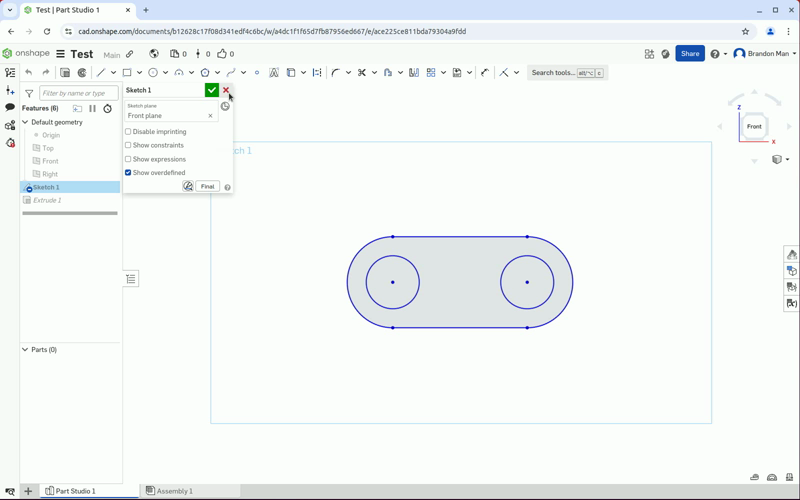
key(shift+s)
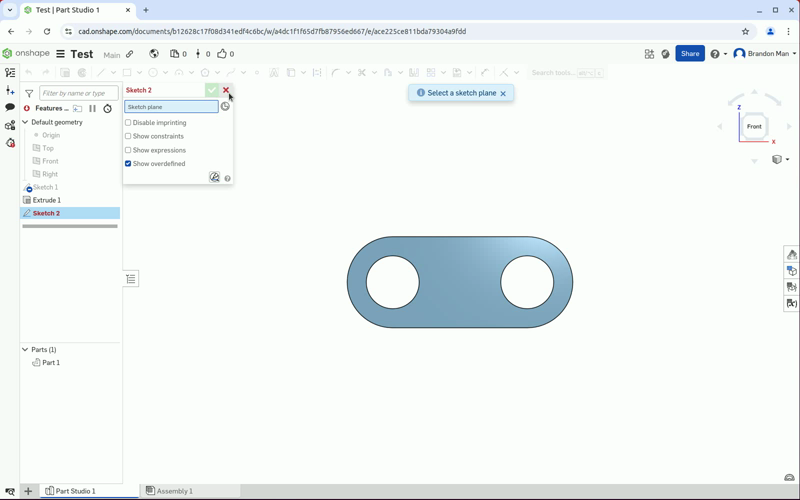
mouse_move(73, 163)
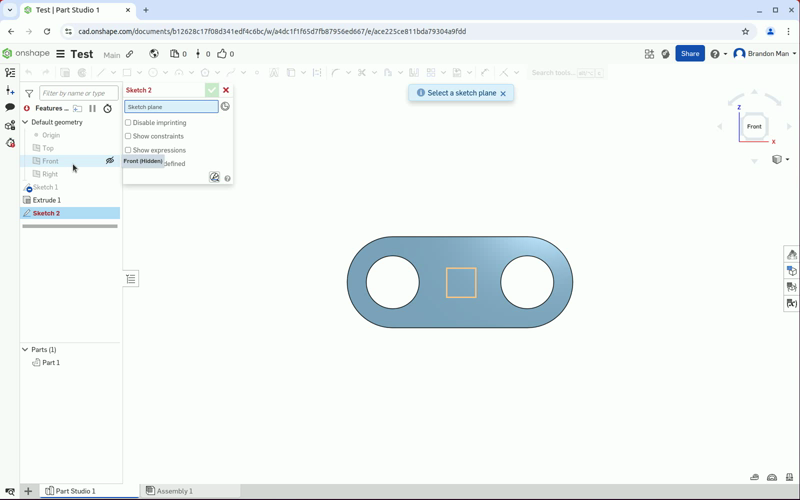
click(73, 163)
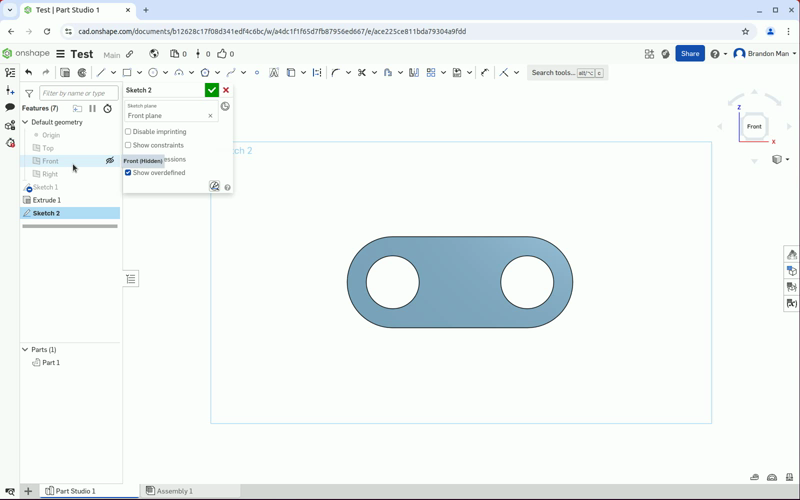
mouse_move(73, 352)
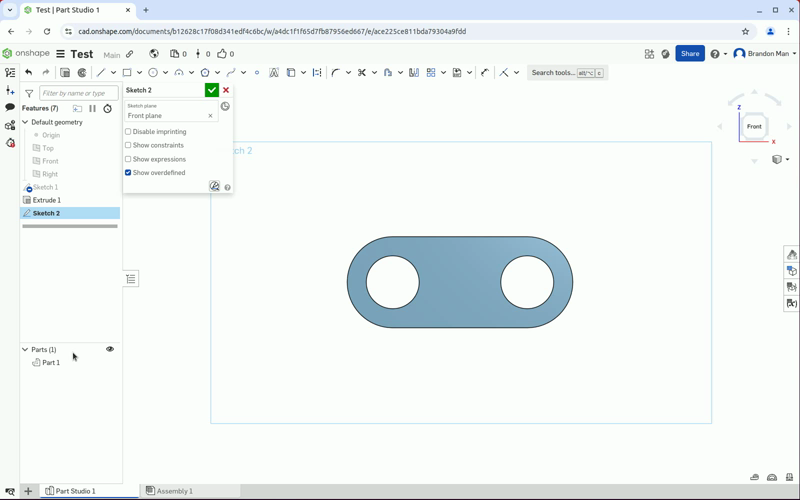
key(y)
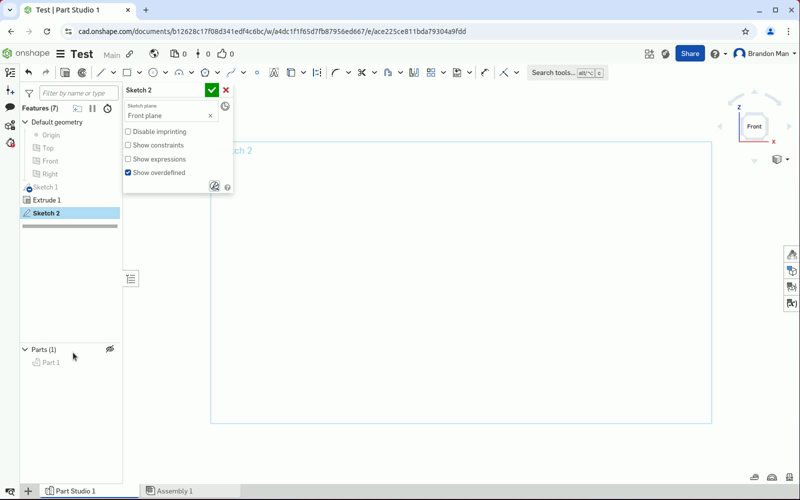
key(c)
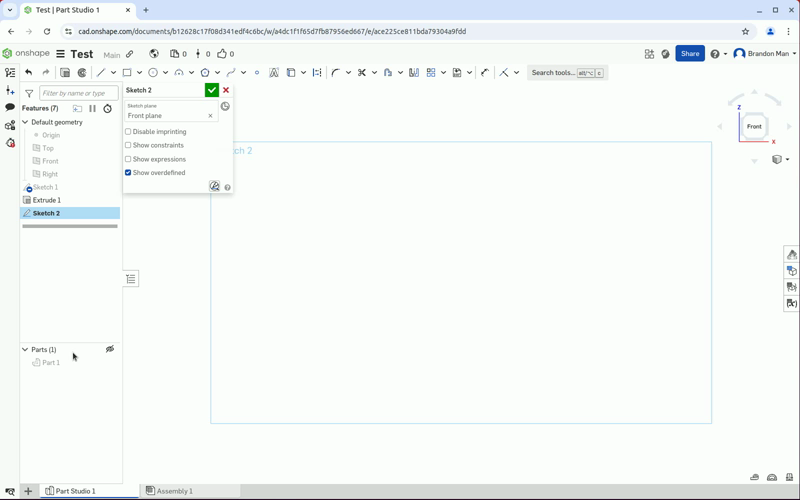
key_down(shift)
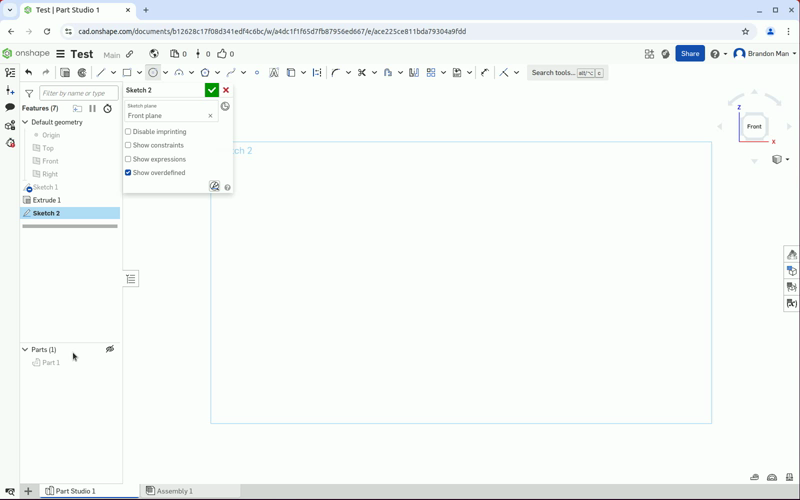
mouse_move(393, 282)
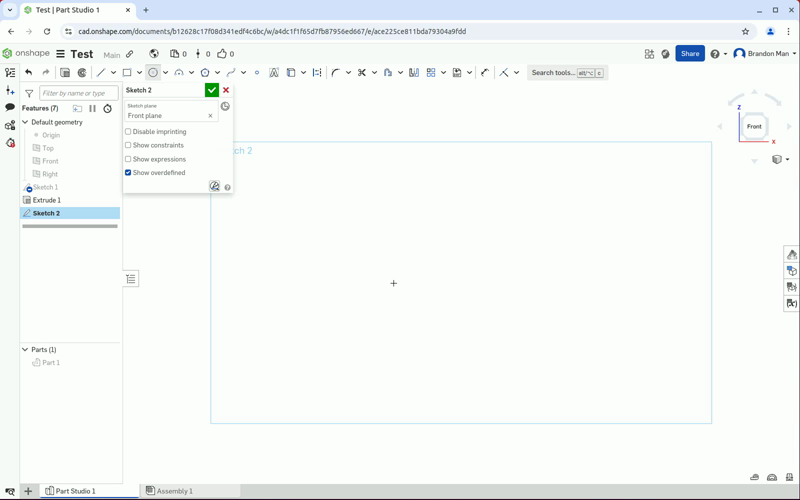
click(393, 282)
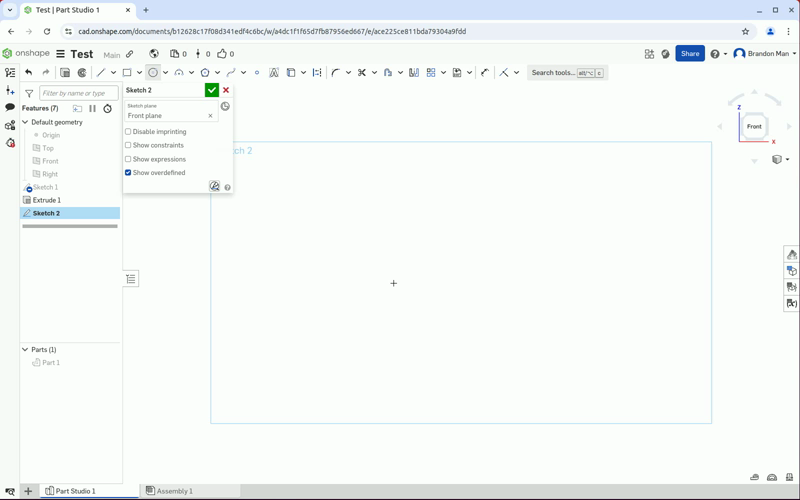
key_up(shift)
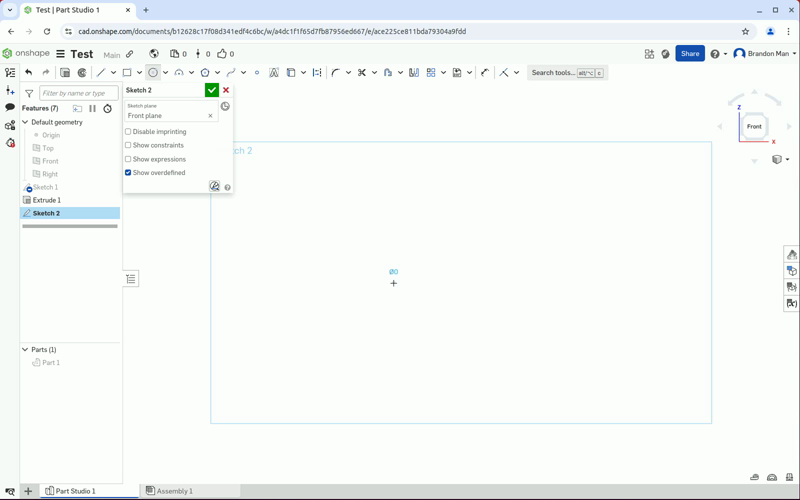
mouse_move(412, 282)
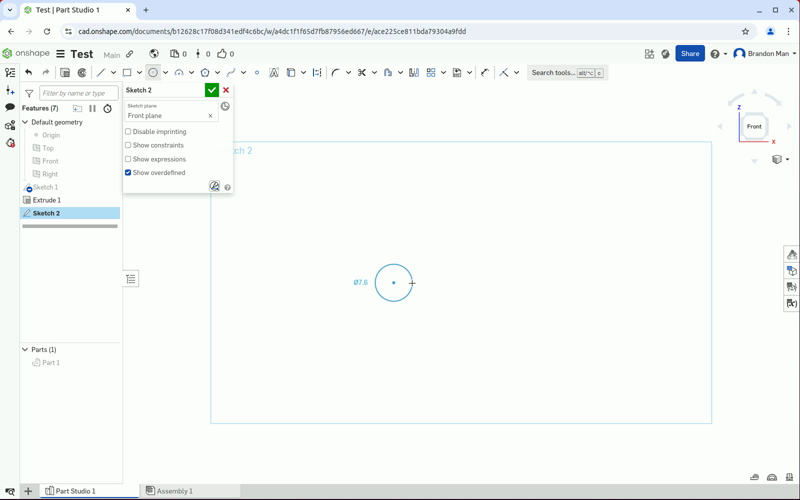
click(412, 282)
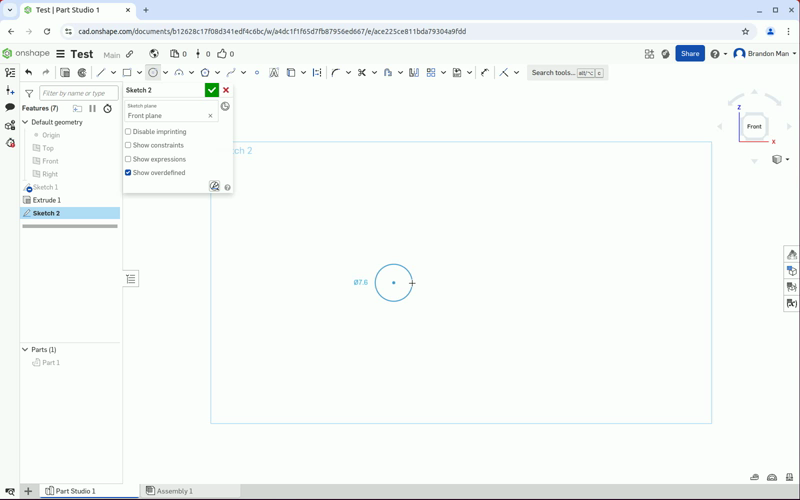
key(esc)
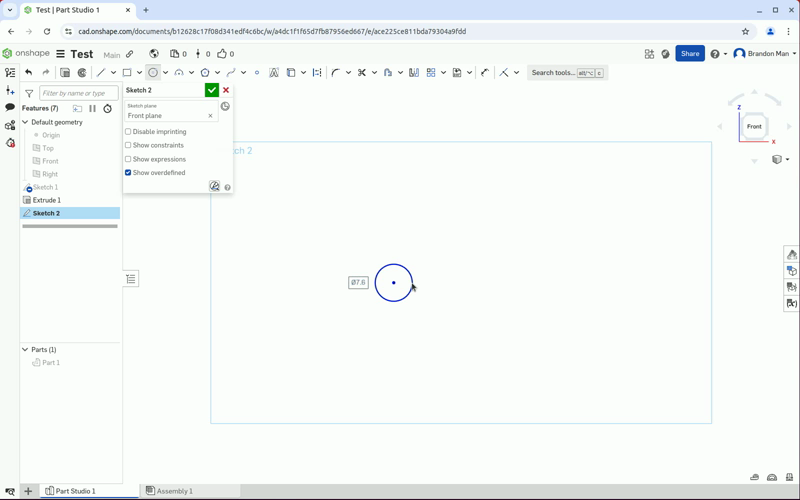
mouse_move(378, 290)
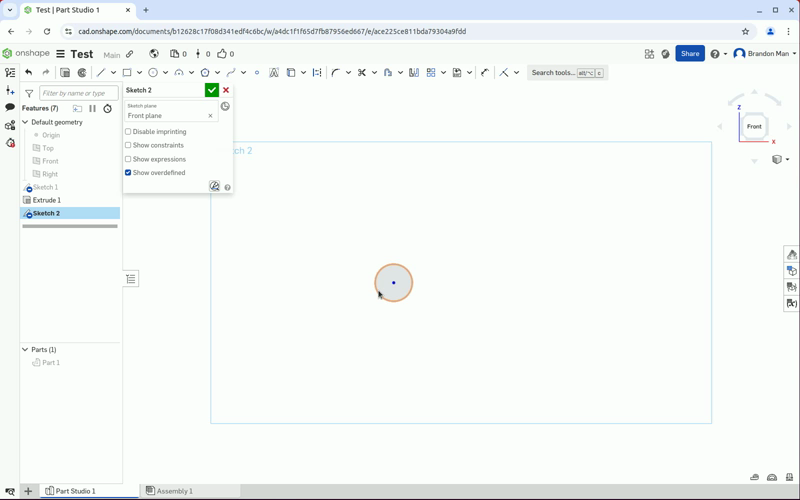
scroll(6)
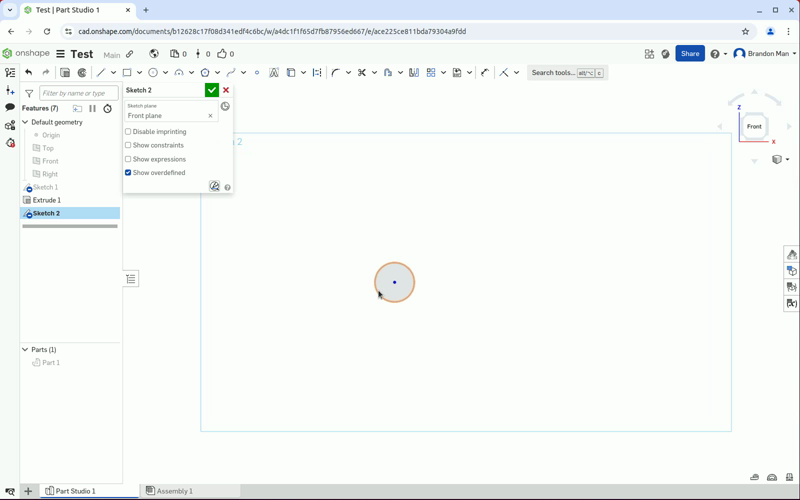
scroll(6)
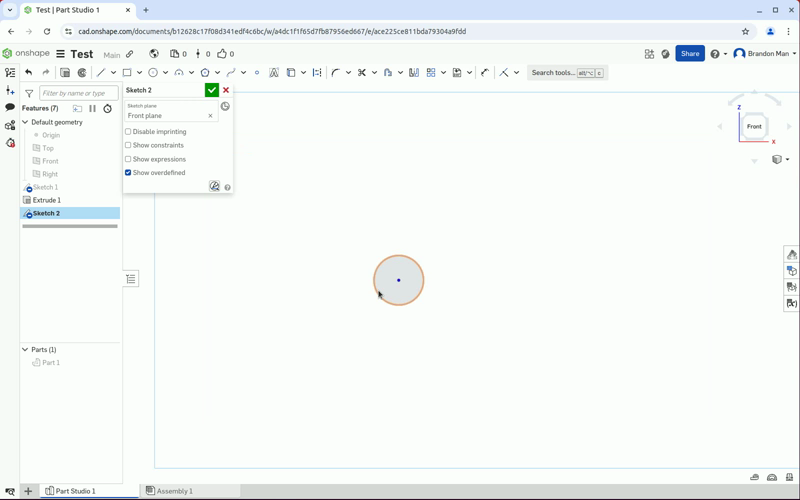
scroll(6)
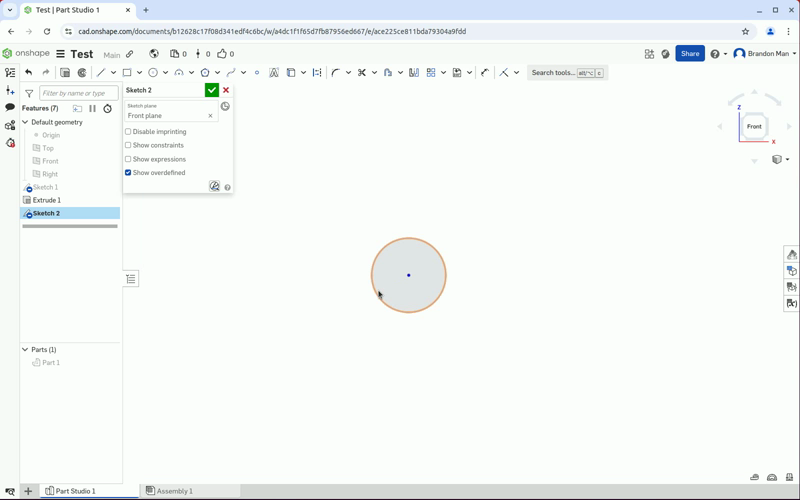
scroll(6)
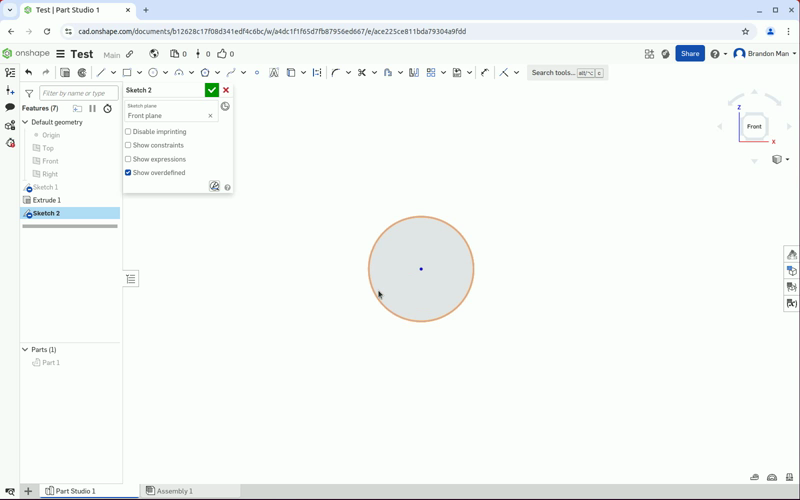
scroll(6)
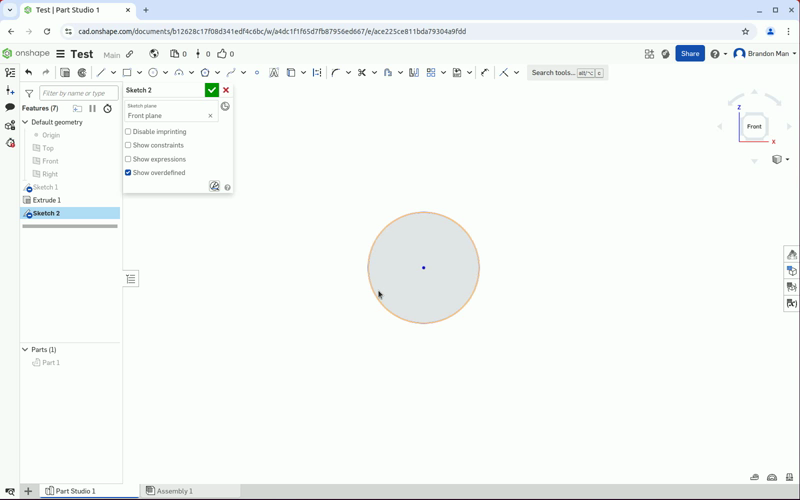
scroll(6)
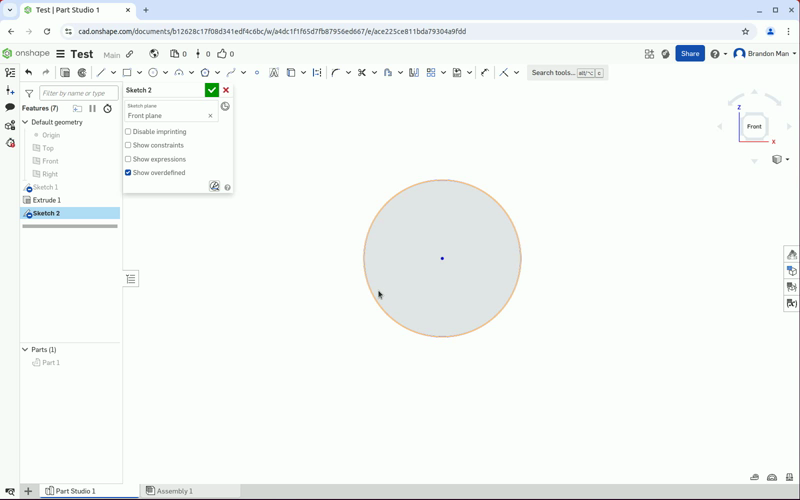
scroll(6)
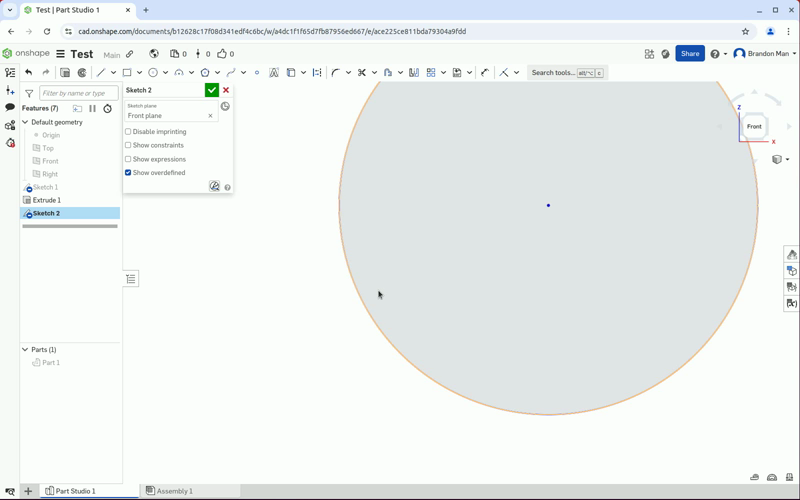
click(378, 290)
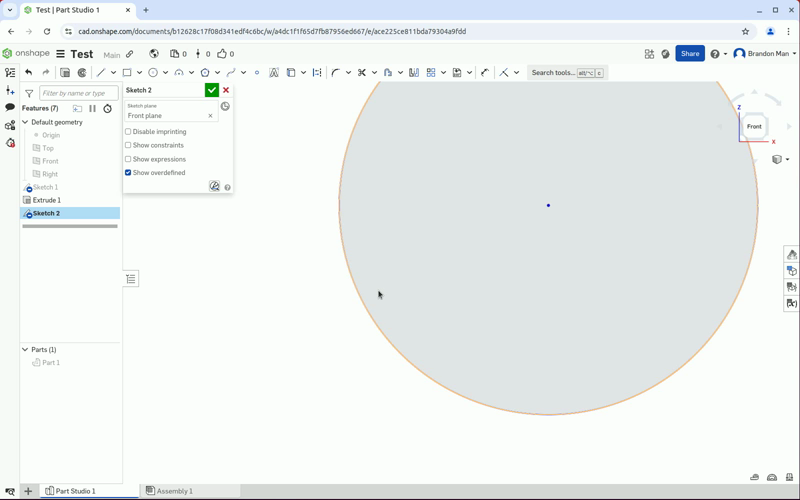
scroll(-6)
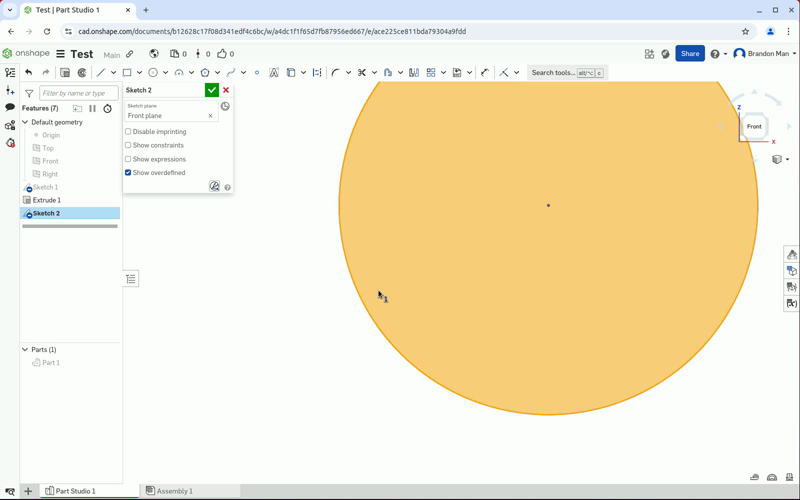
scroll(-6)
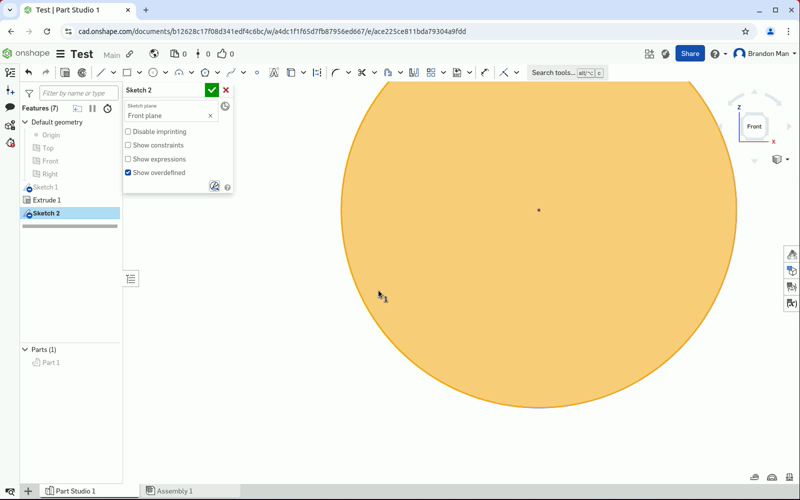
scroll(-6)
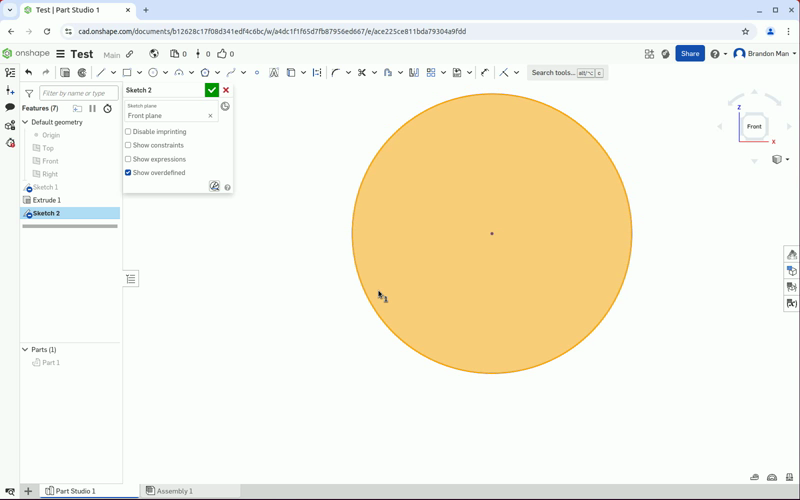
scroll(-6)
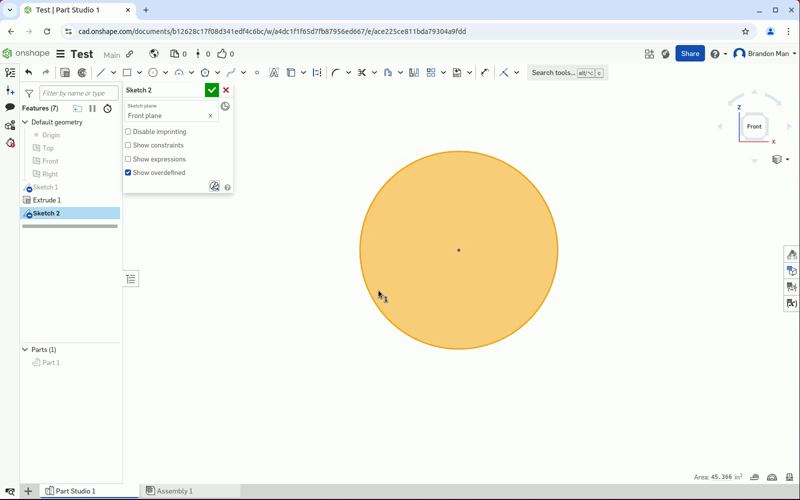
scroll(-6)
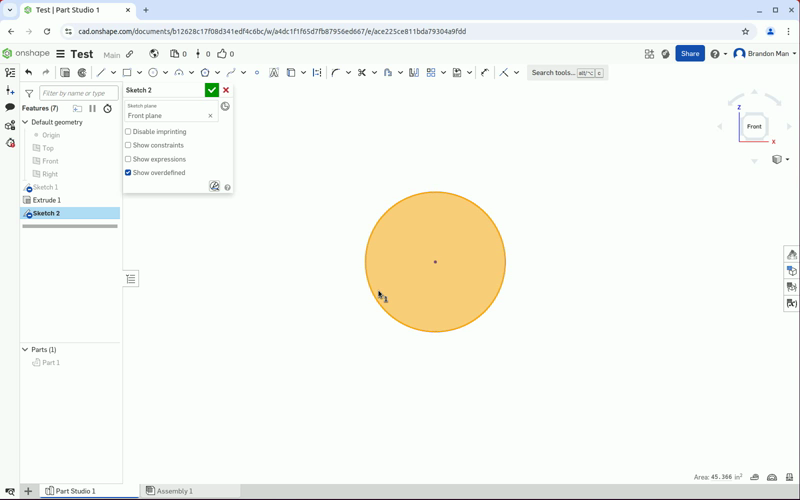
scroll(-6)
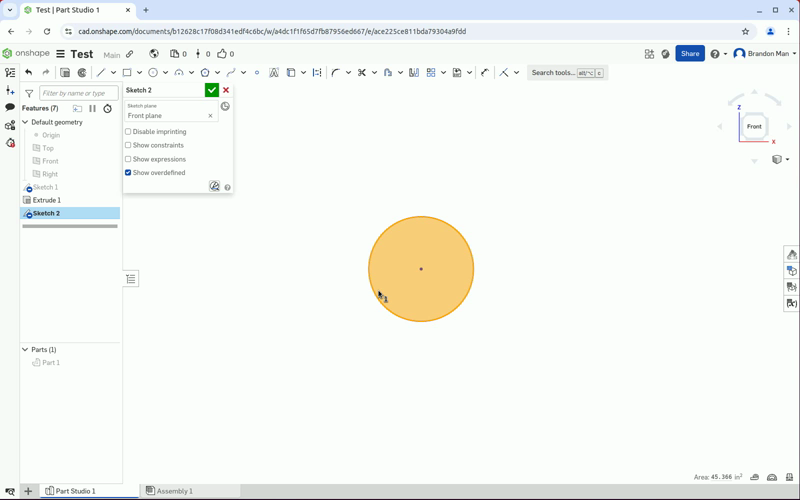
scroll(-6)
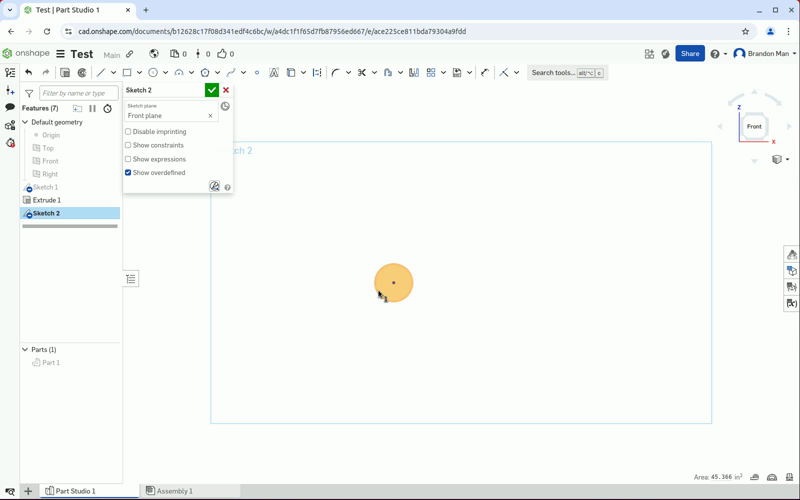
mouse_move(73, 352)
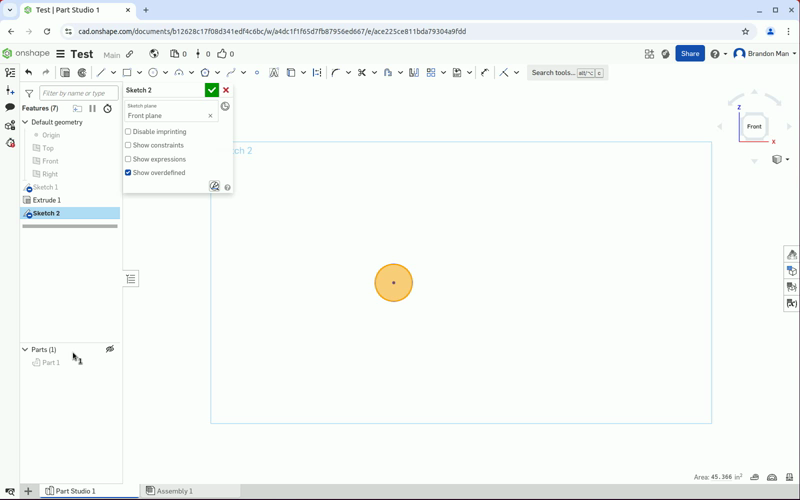
key(shift+y)
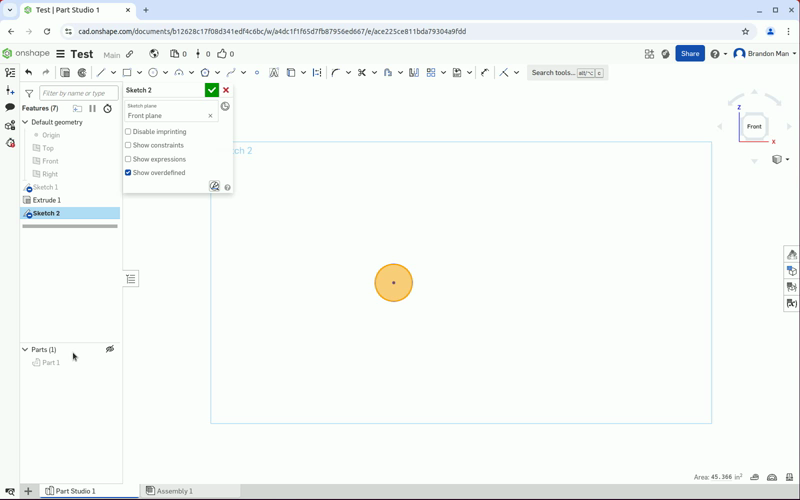
key(shift+e)
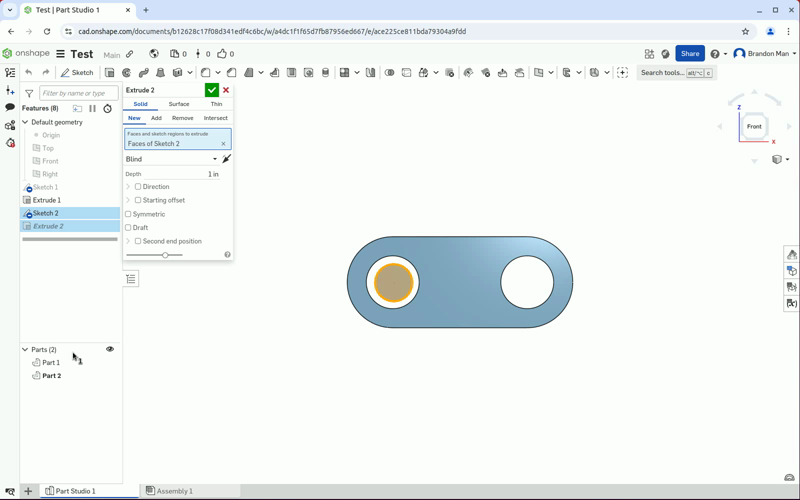
mouse_move(143, 106)
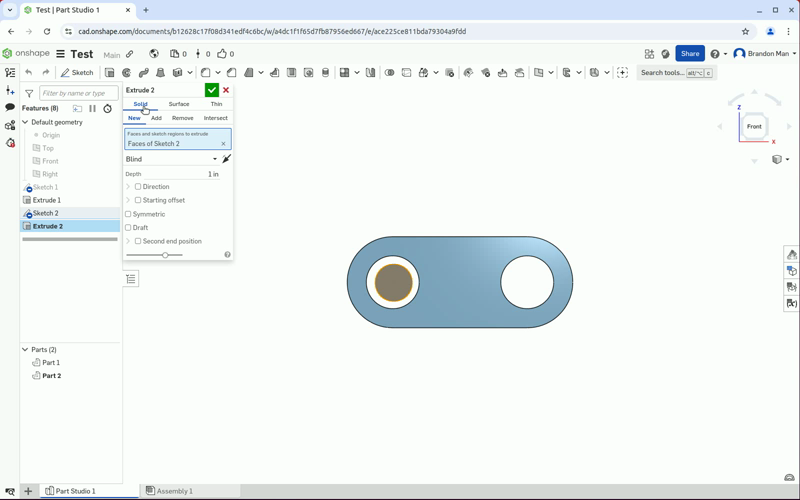
click(143, 106)
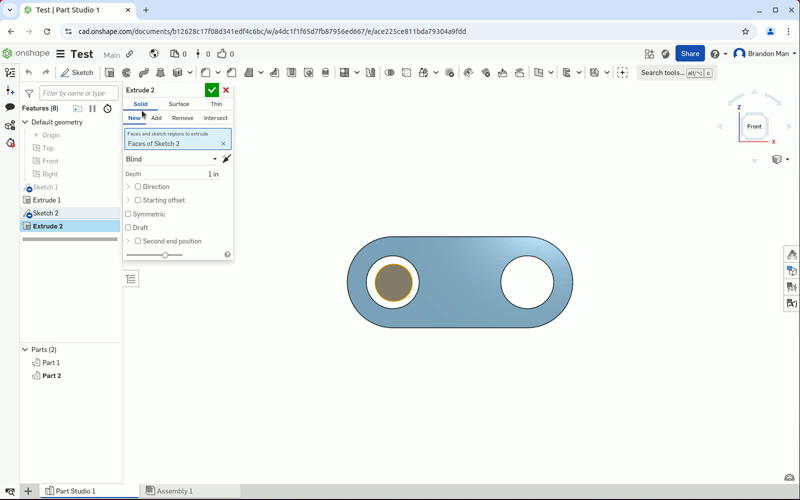
mouse_move(137, 120)
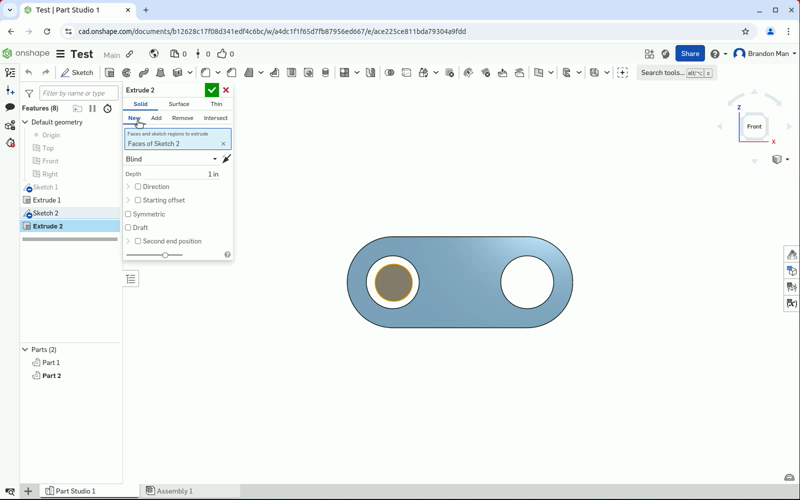
click(137, 120)
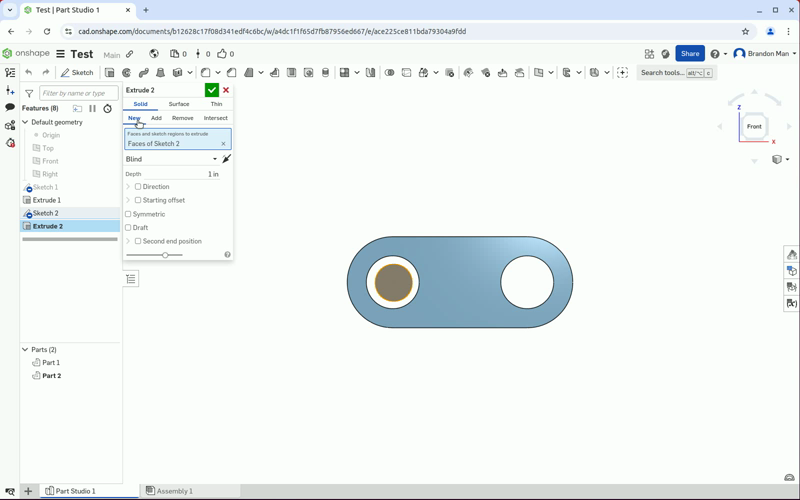
key(tab, 4)
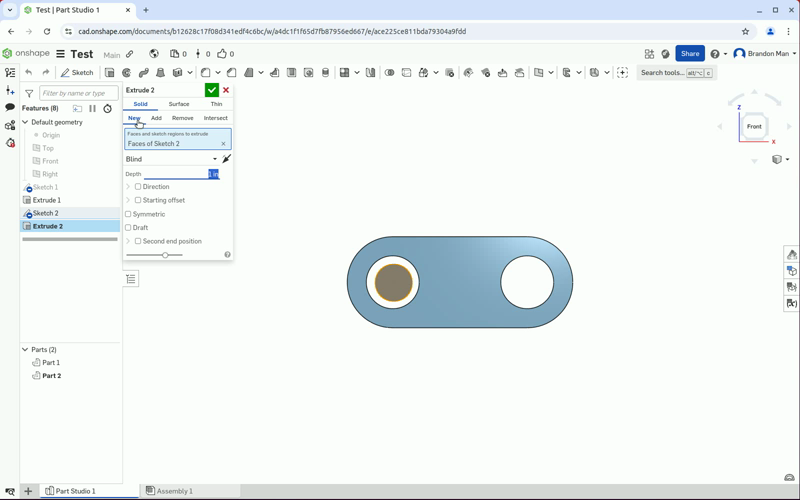
text(5.536)
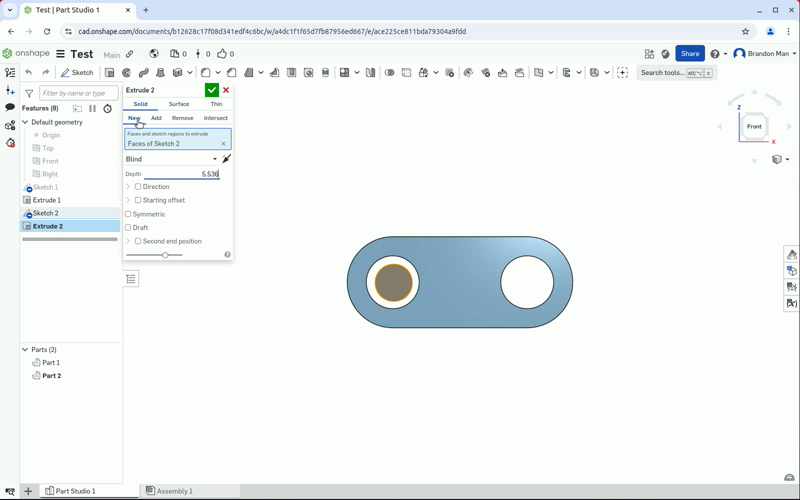
key(enter)
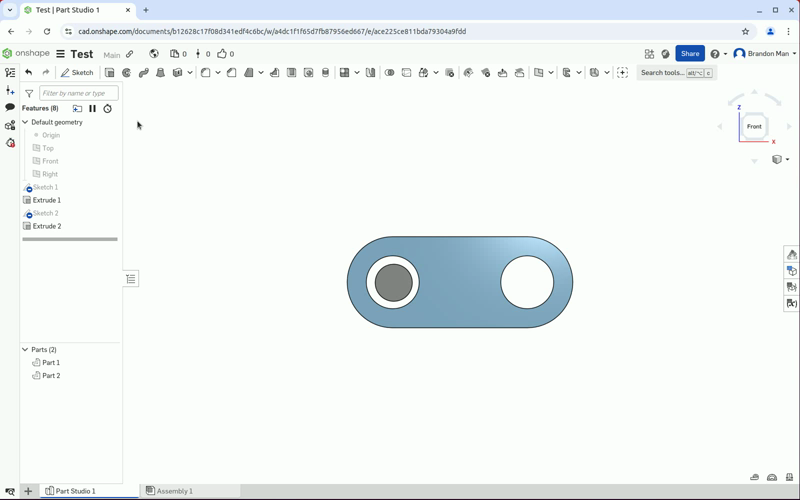
key(shift+h)
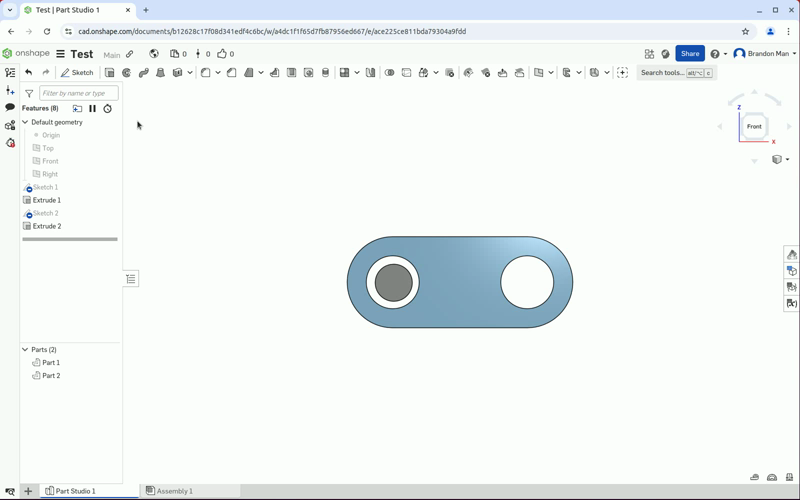
key(shift+h)
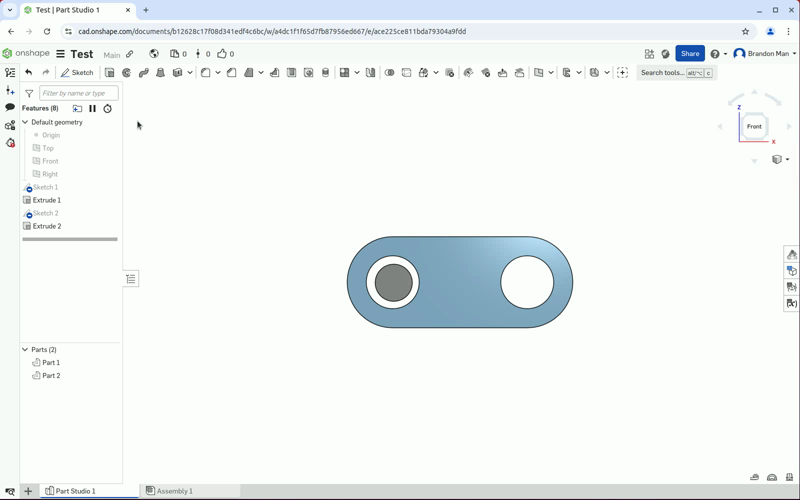
mouse_move(73, 189)
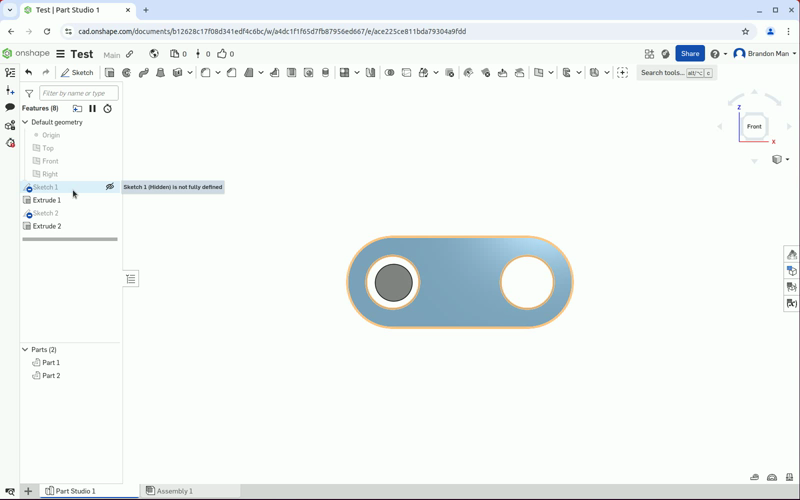
click(73, 189)
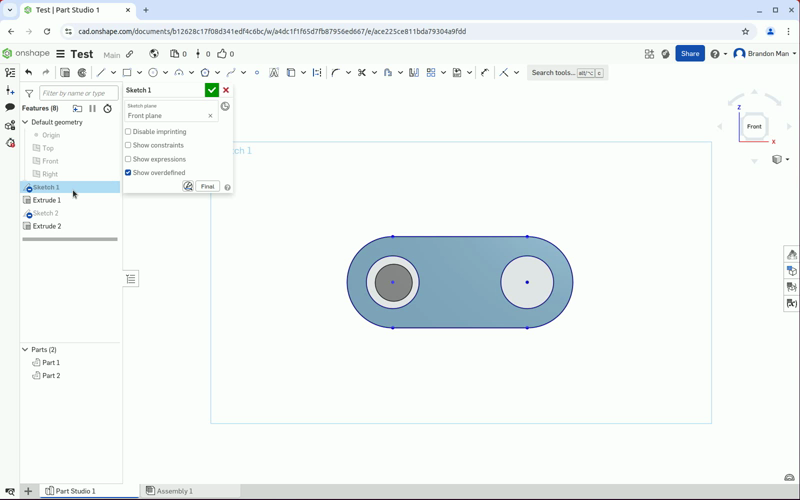
mouse_move(229, 92)
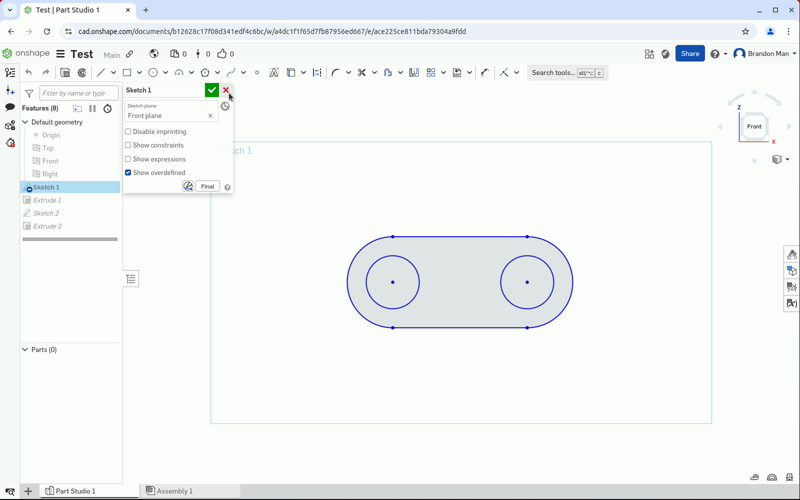
click(229, 92)
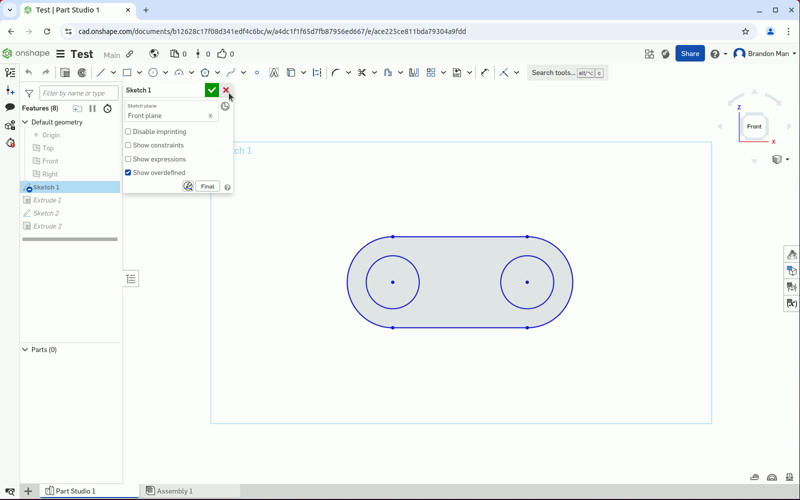
key(shift+s)
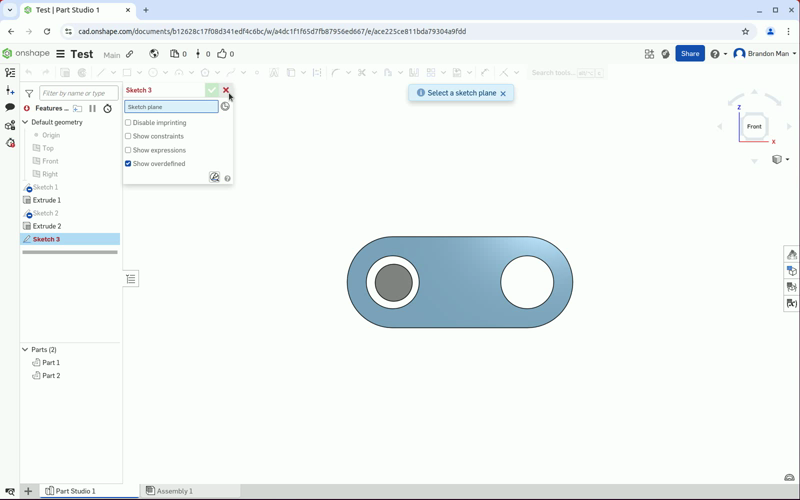
mouse_move(73, 163)
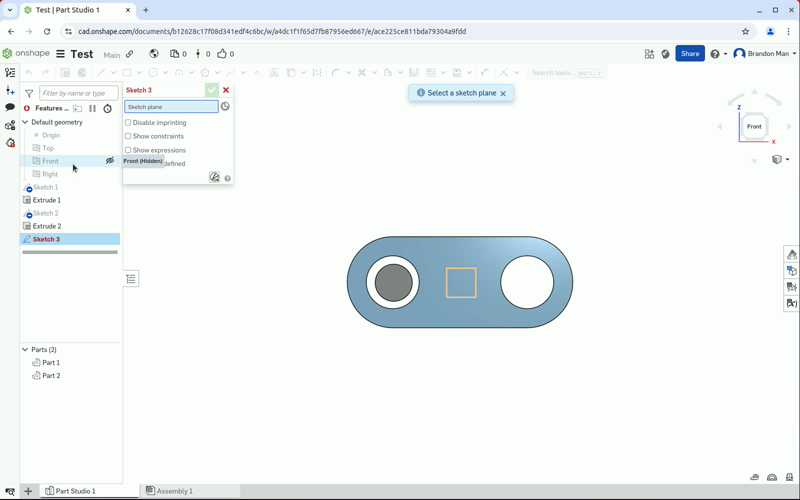
click(73, 163)
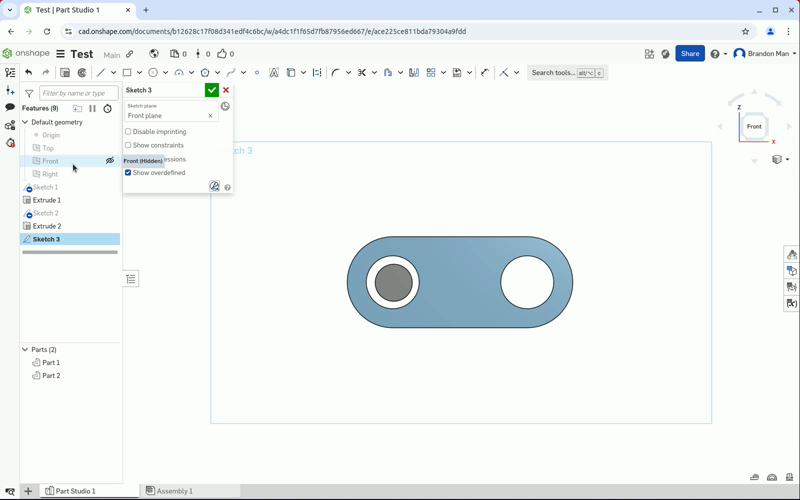
mouse_move(73, 352)
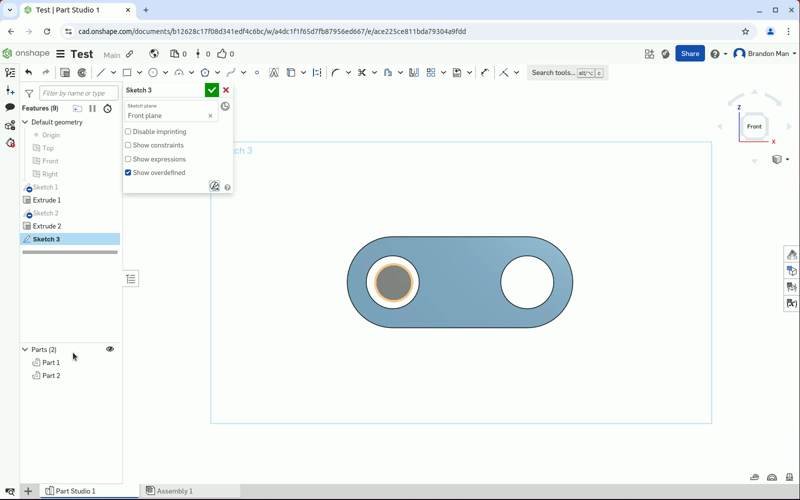
key(y)
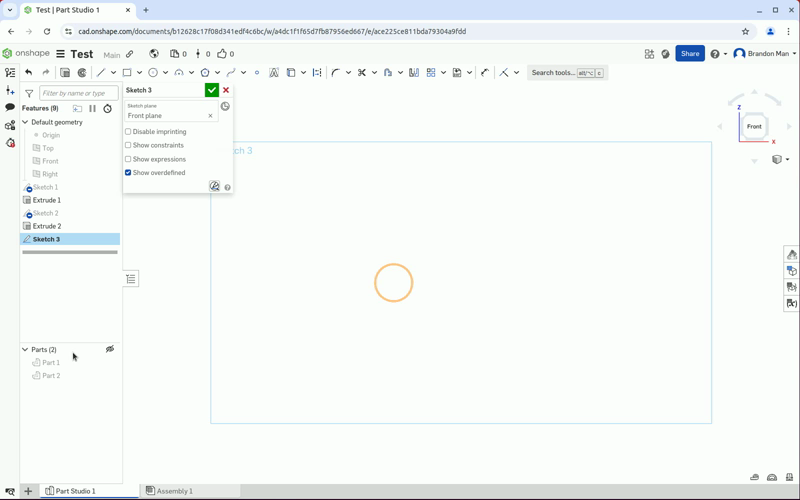
key(c)
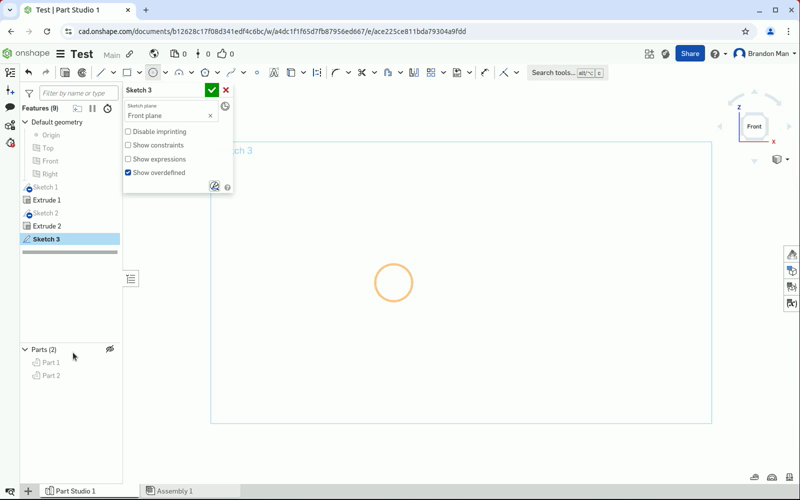
key_down(shift)
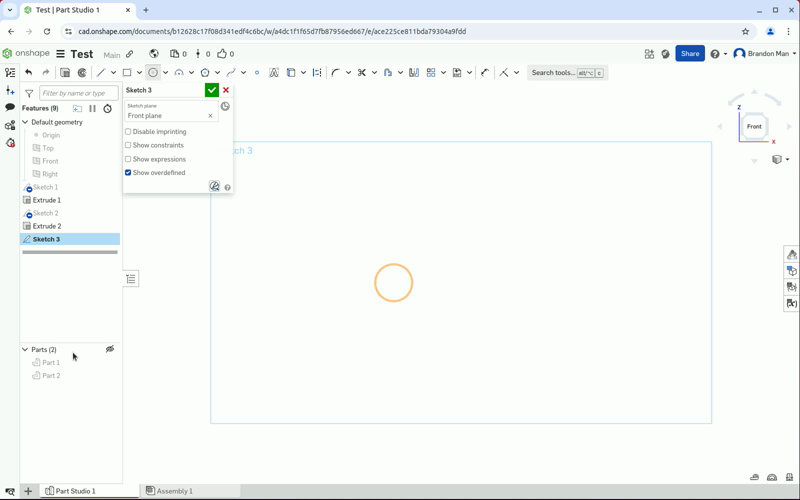
mouse_move(528, 282)
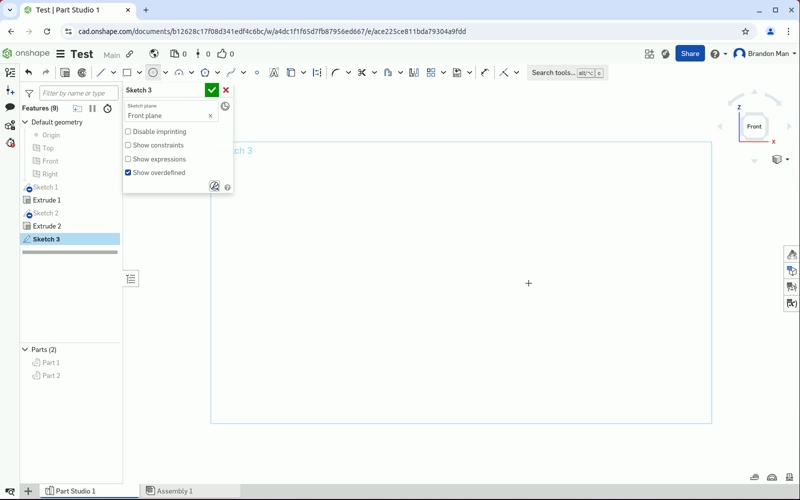
click(528, 282)
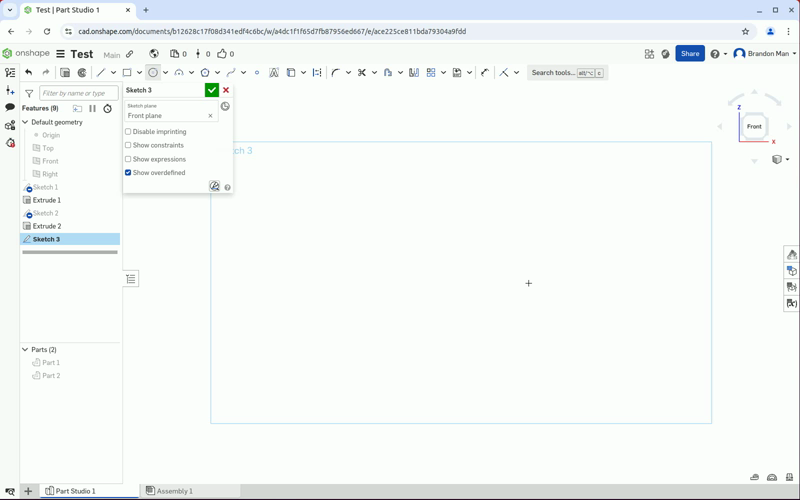
key_up(shift)
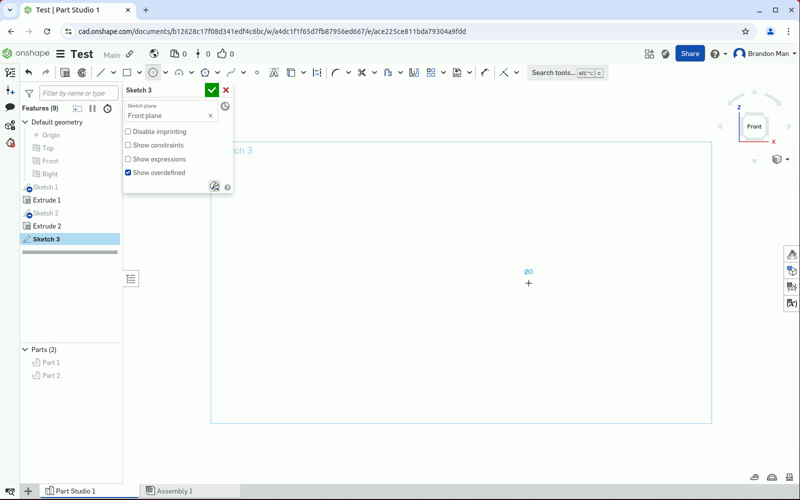
mouse_move(547, 282)
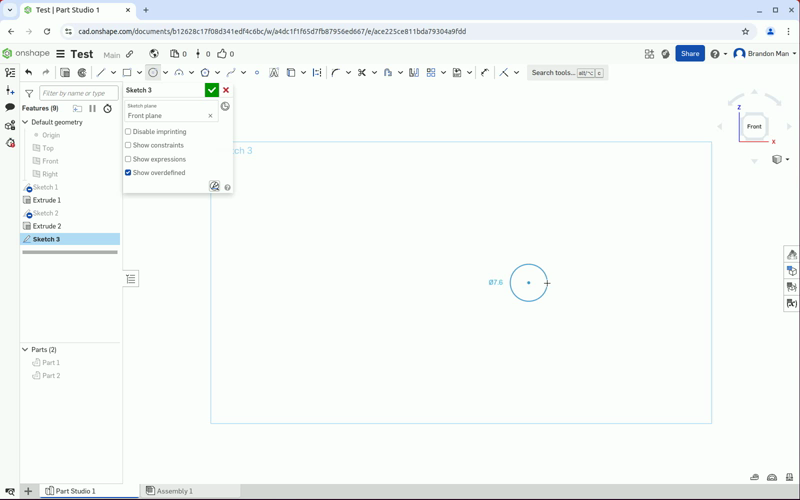
click(547, 282)
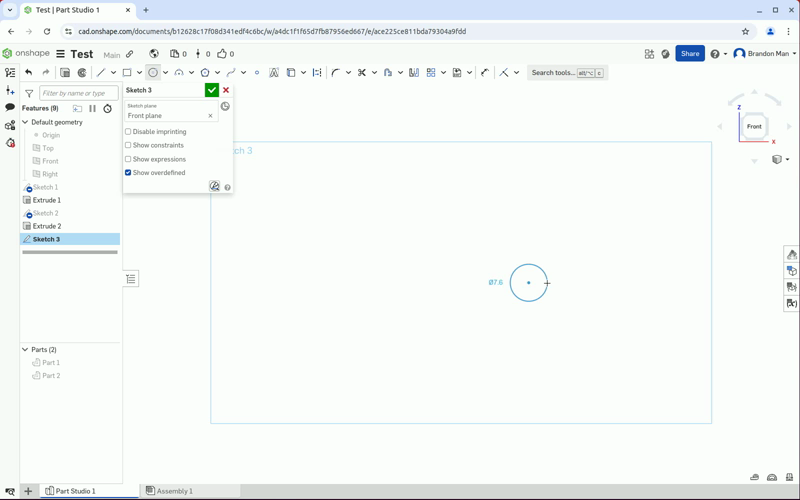
key(esc)
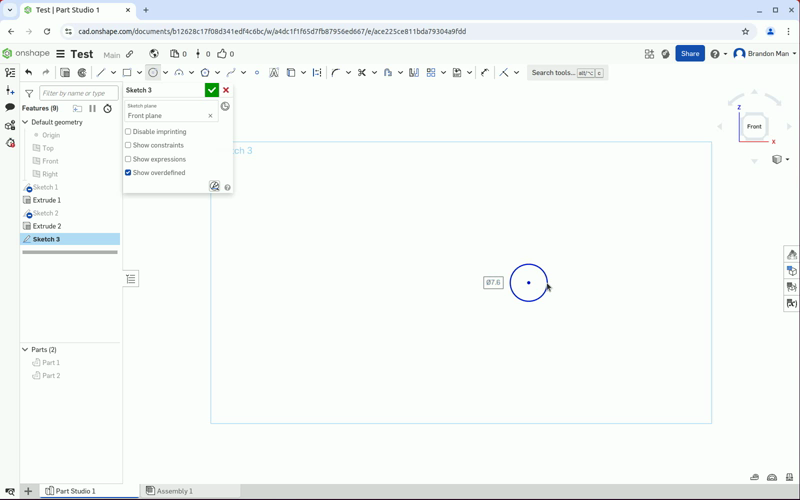
mouse_move(536, 279)
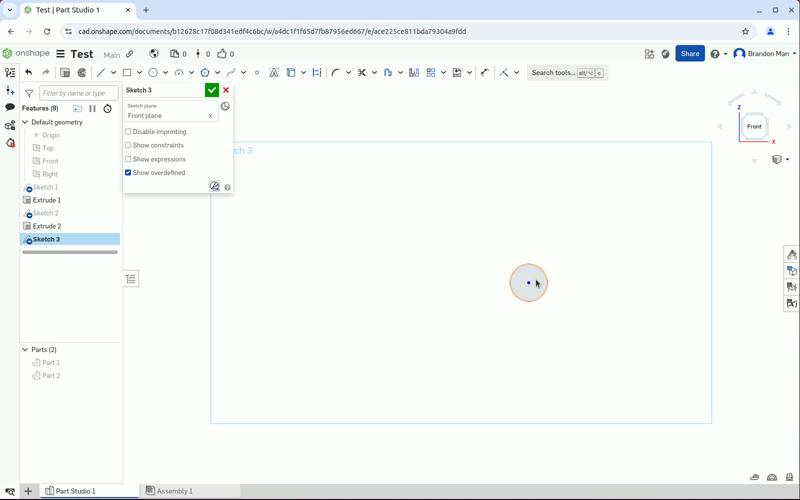
scroll(6)
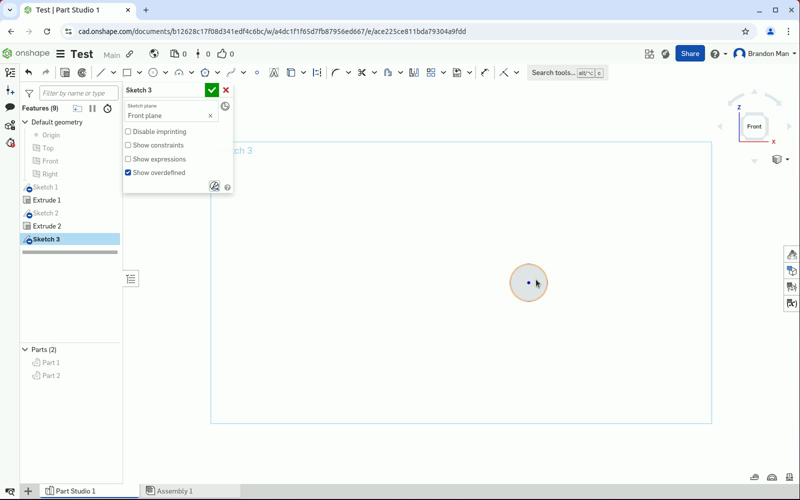
scroll(6)
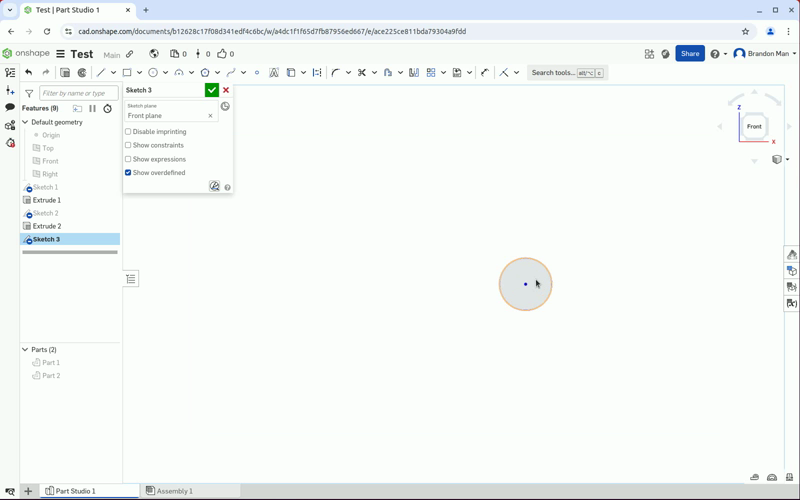
scroll(6)
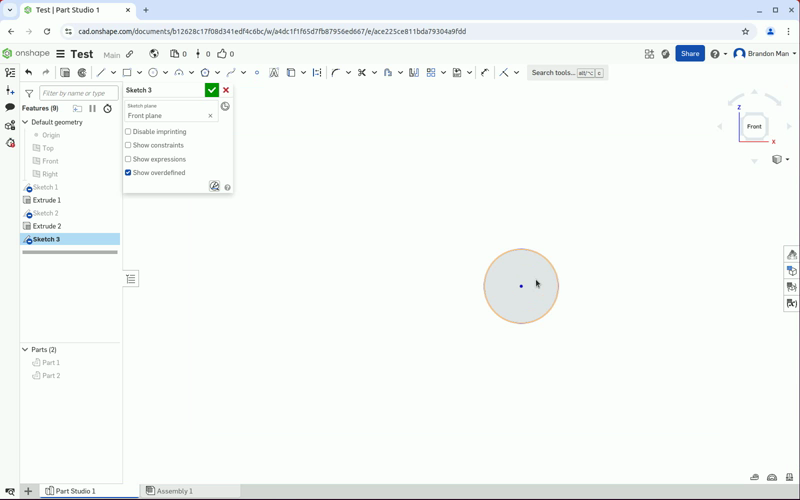
scroll(6)
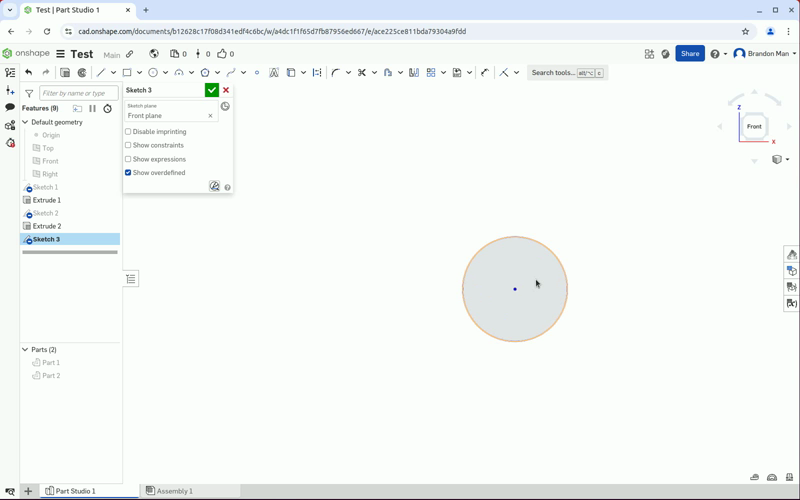
scroll(6)
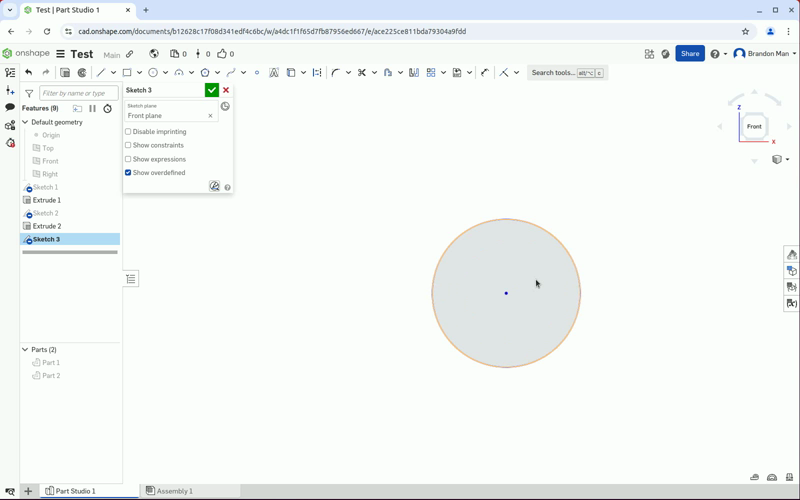
scroll(6)
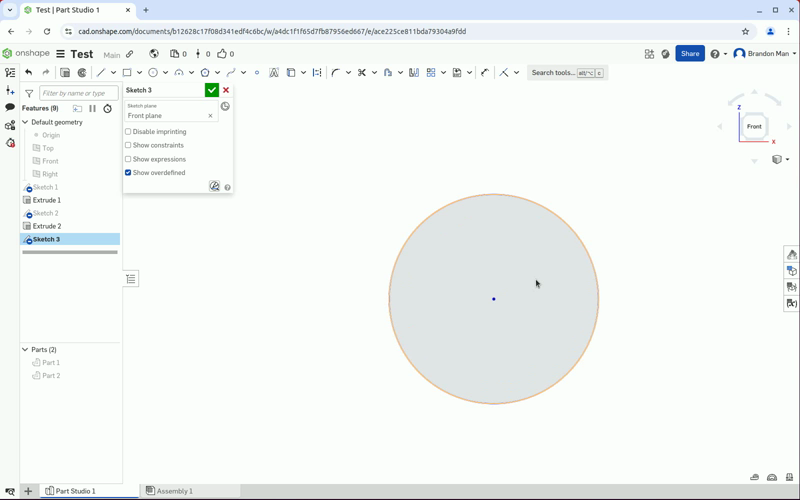
scroll(6)
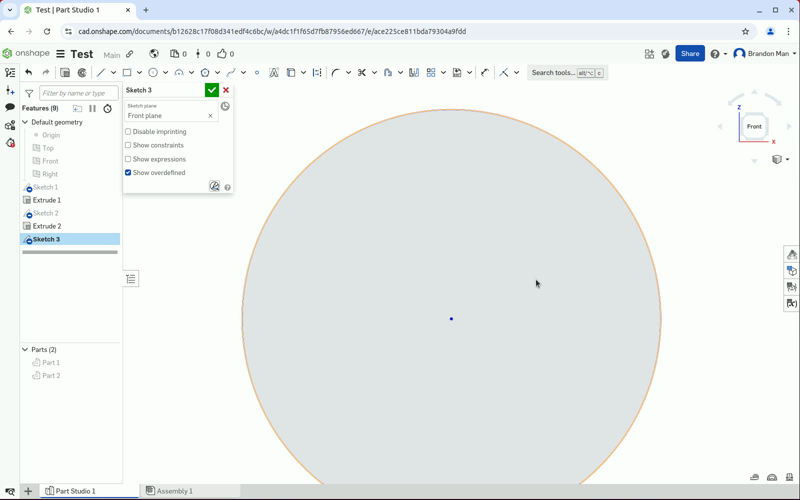
click(536, 279)
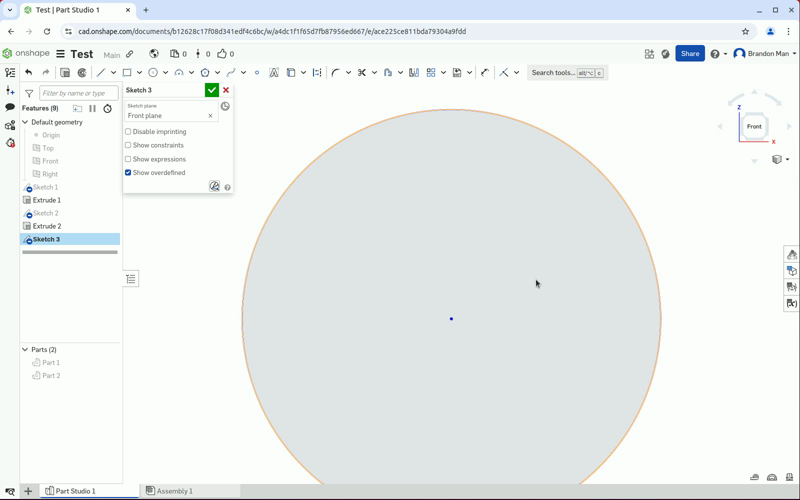
scroll(-6)
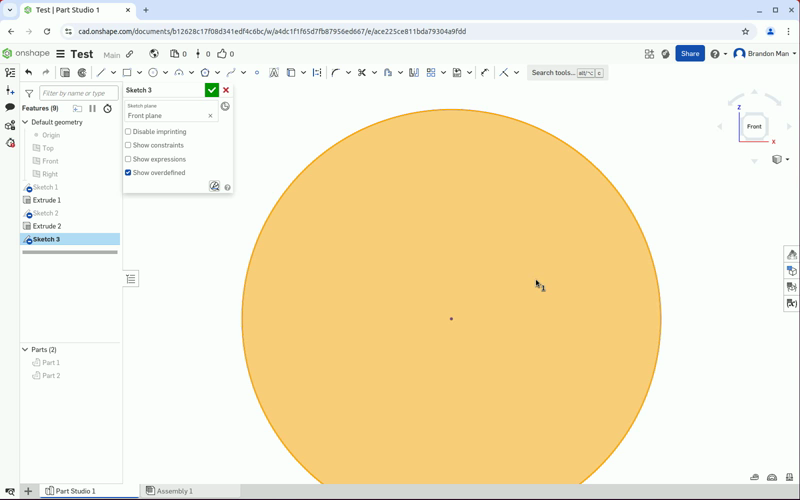
scroll(-6)
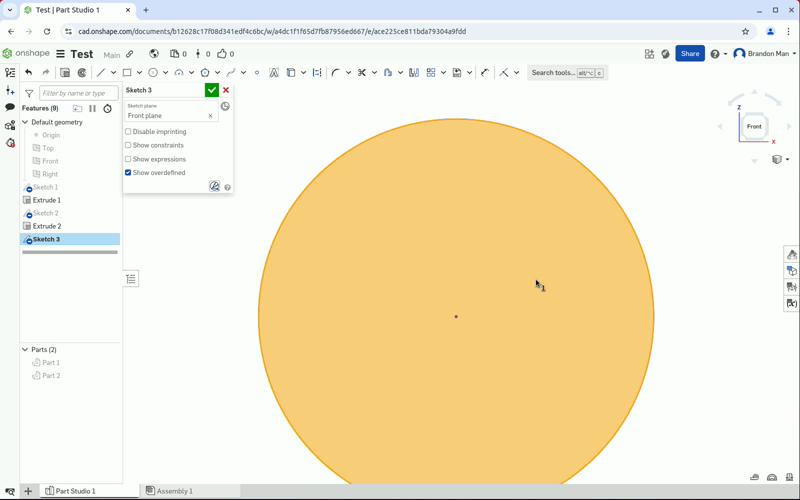
scroll(-6)
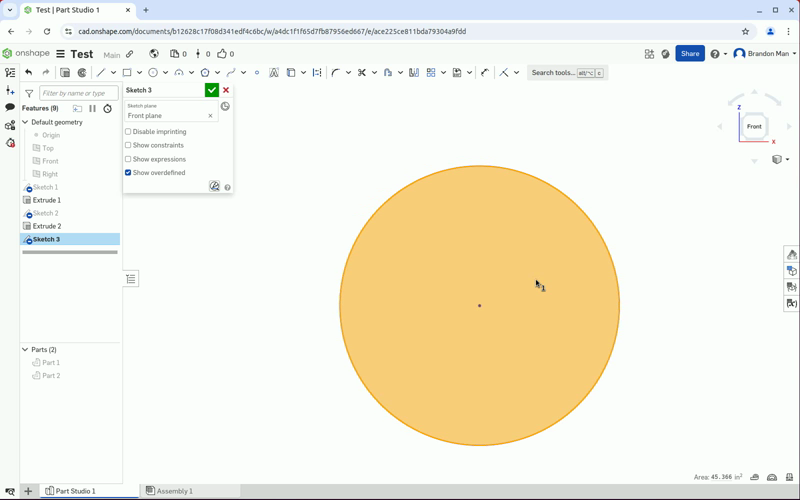
scroll(-6)
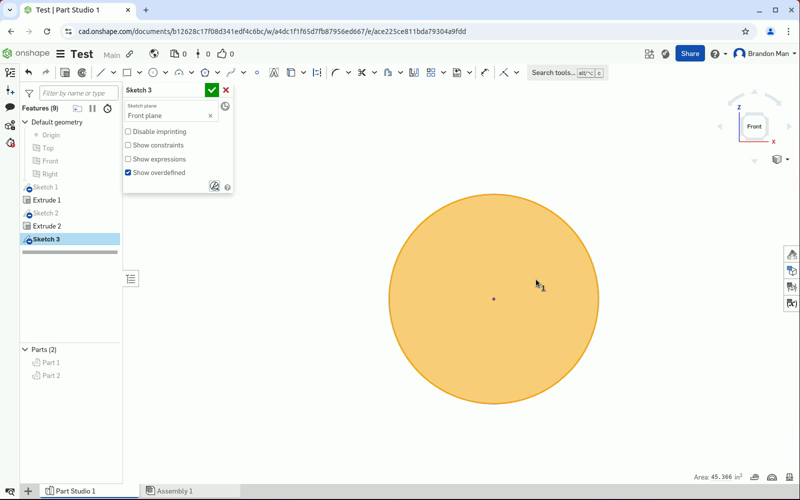
scroll(-6)
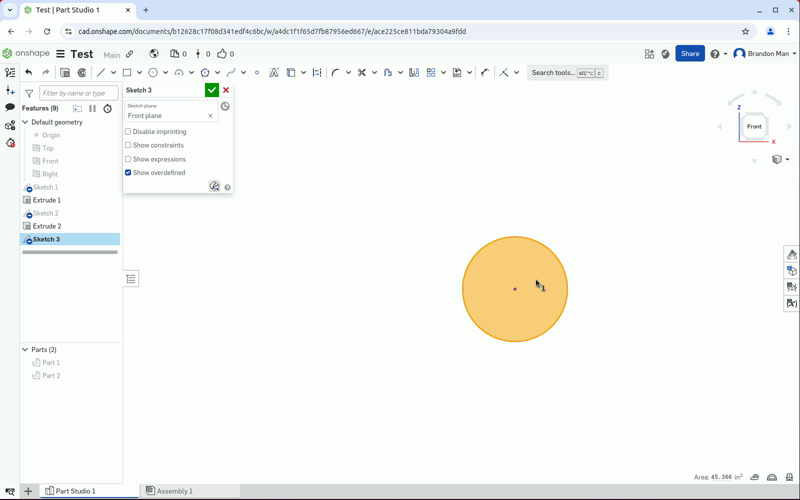
scroll(-6)
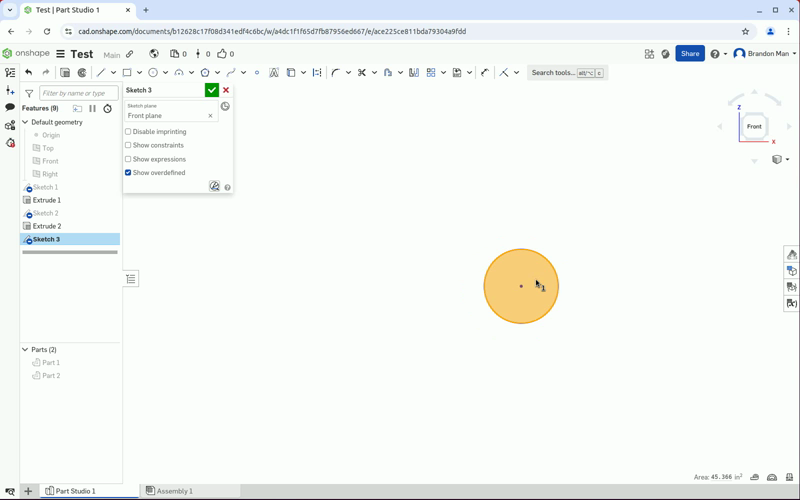
scroll(-6)
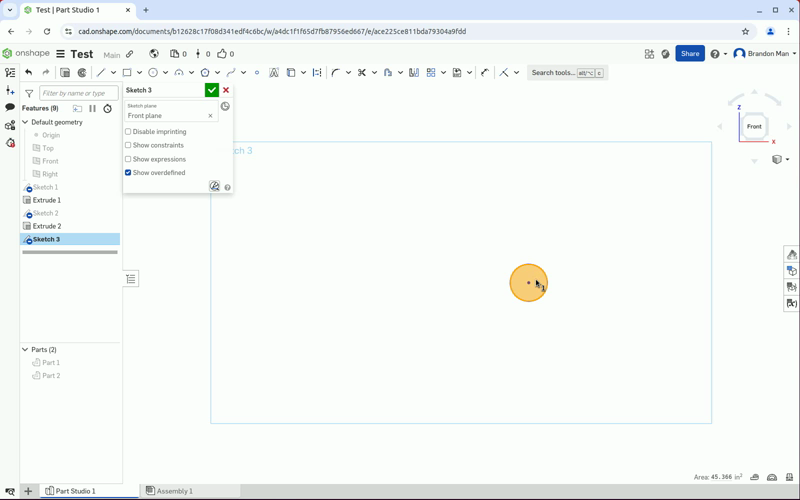
mouse_move(73, 352)
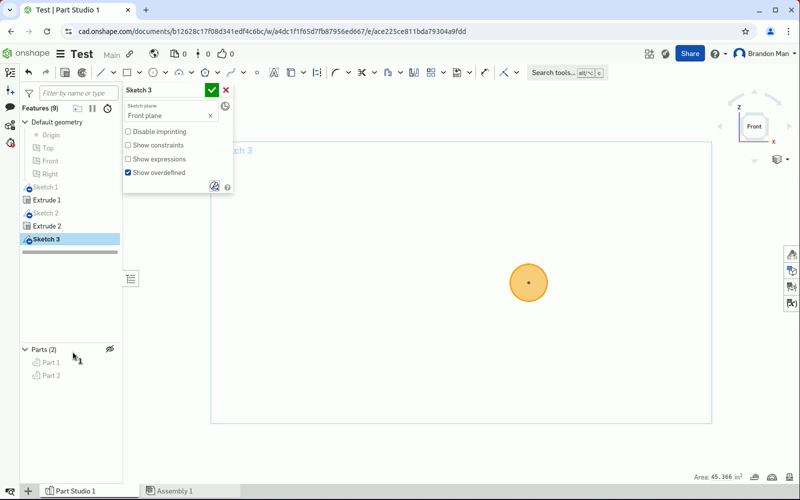
key(shift+y)
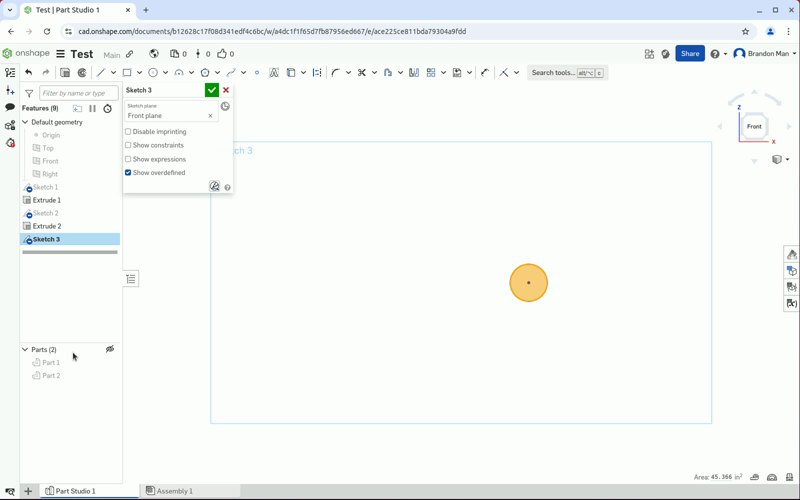
key(shift+e)
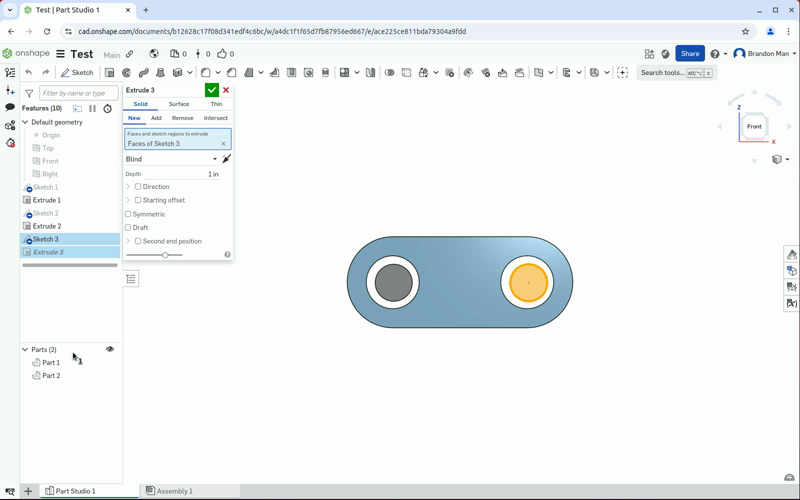
mouse_move(143, 106)
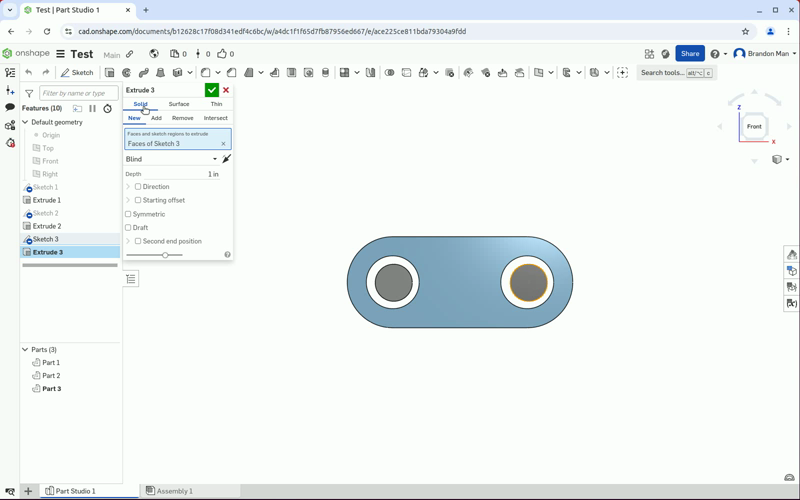
click(143, 106)
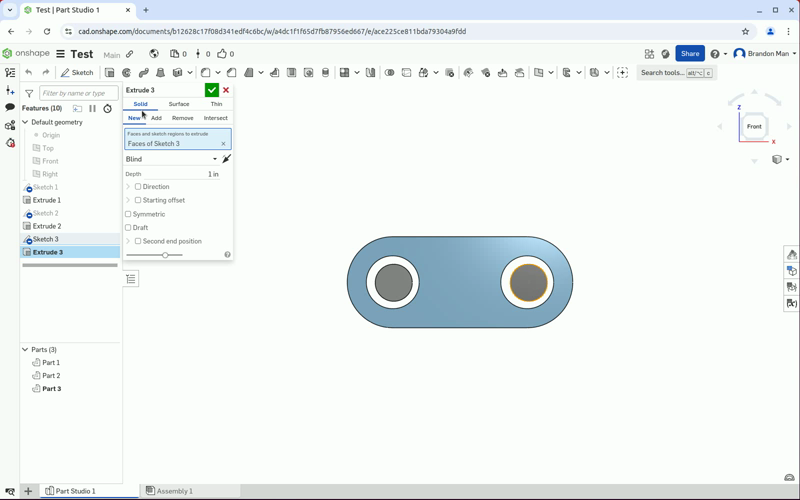
mouse_move(137, 120)
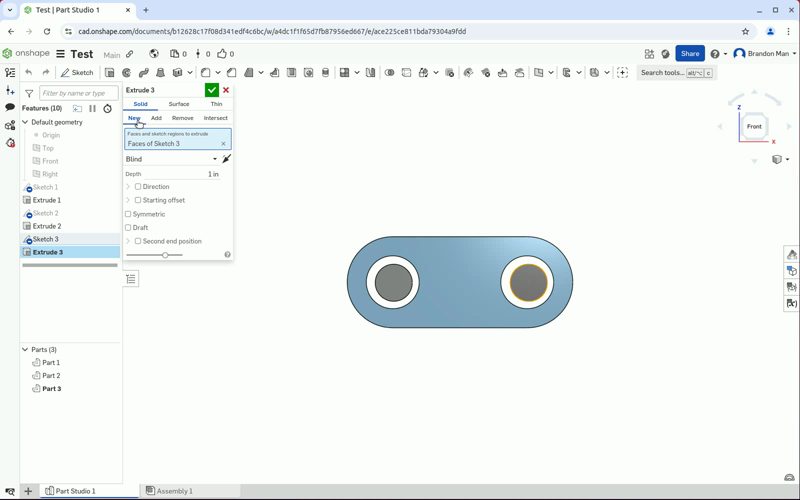
click(137, 120)
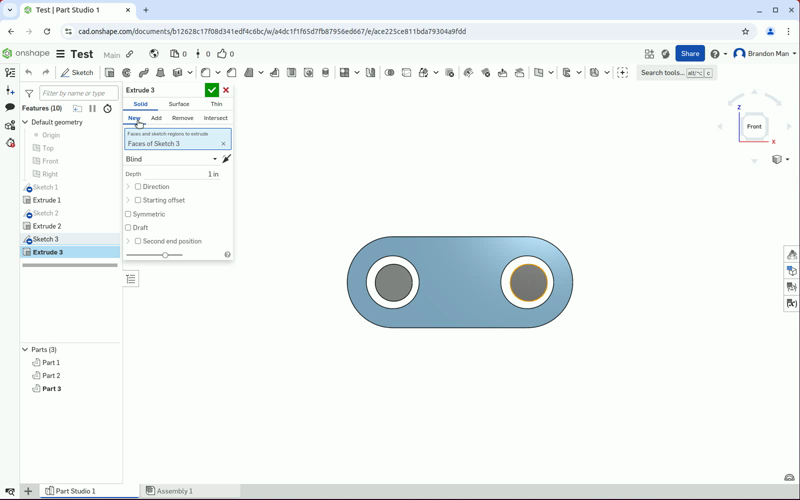
key(tab, 4)
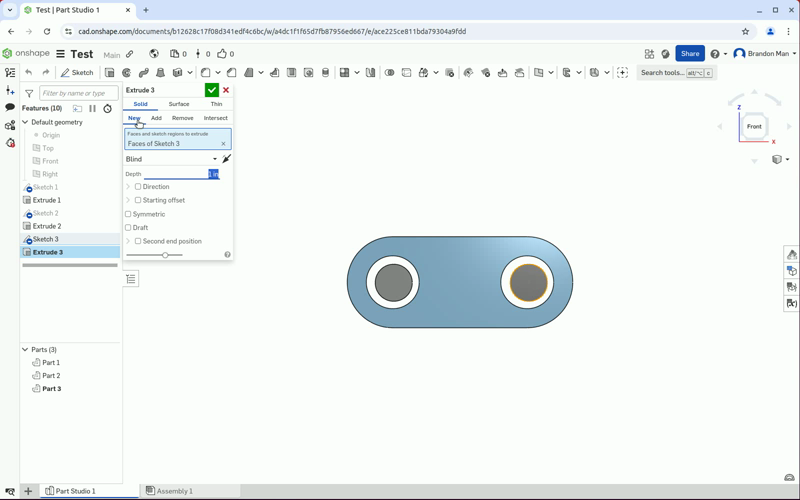
text(5.536)
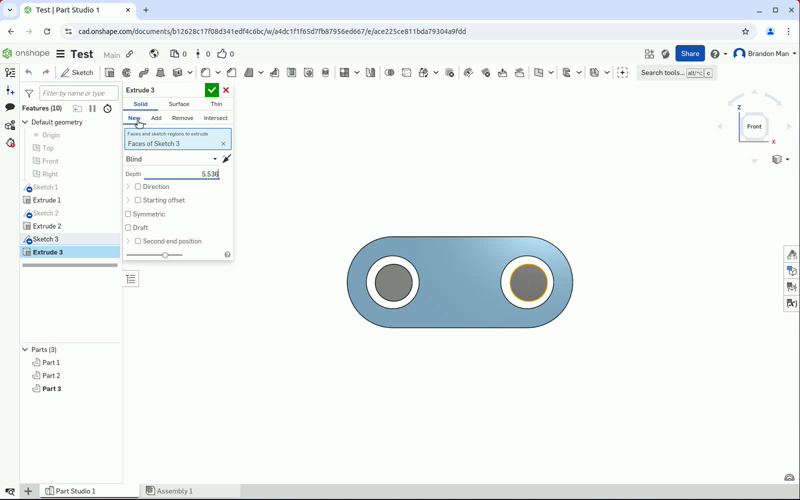
key(enter)
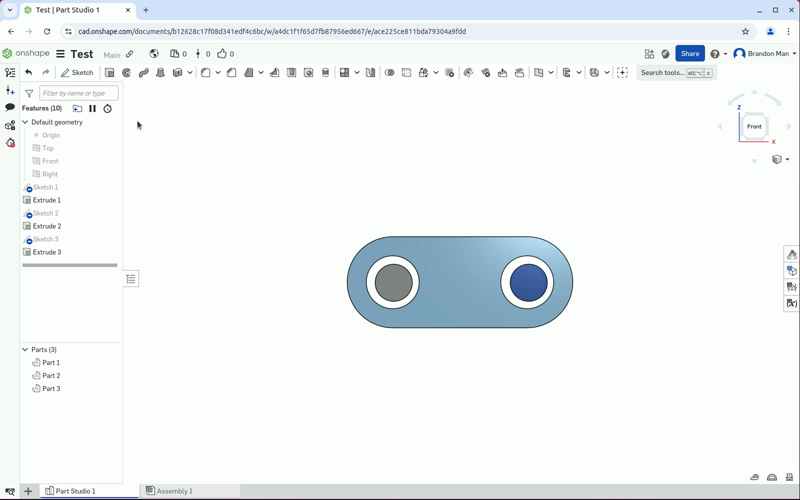
key(shift+h)
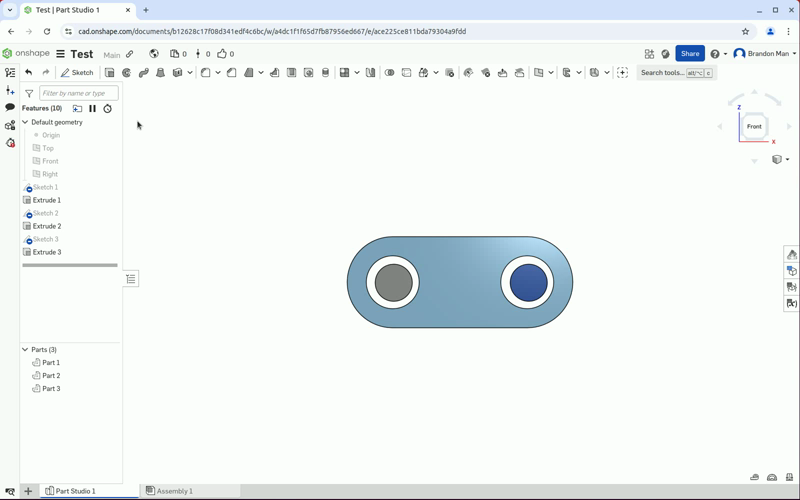
key(shift+h)
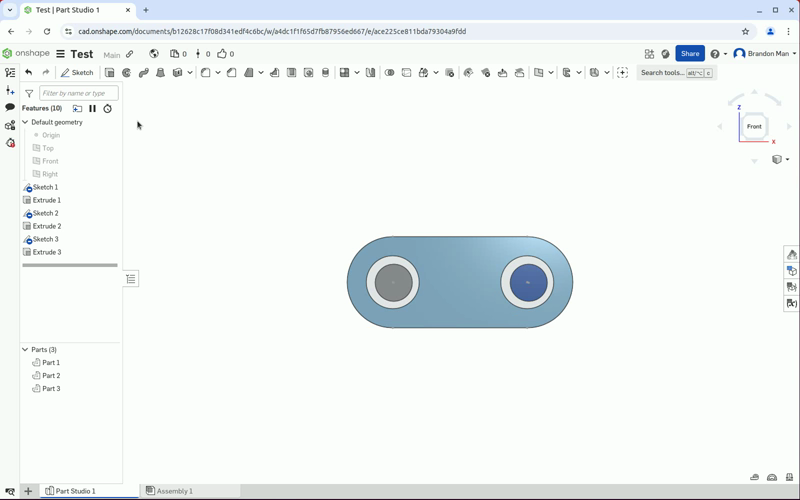
key(shift+7)
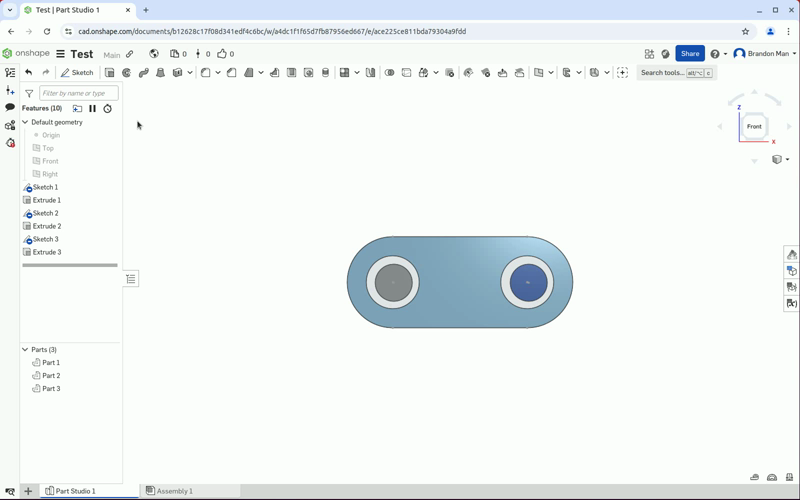
key(left, 2)
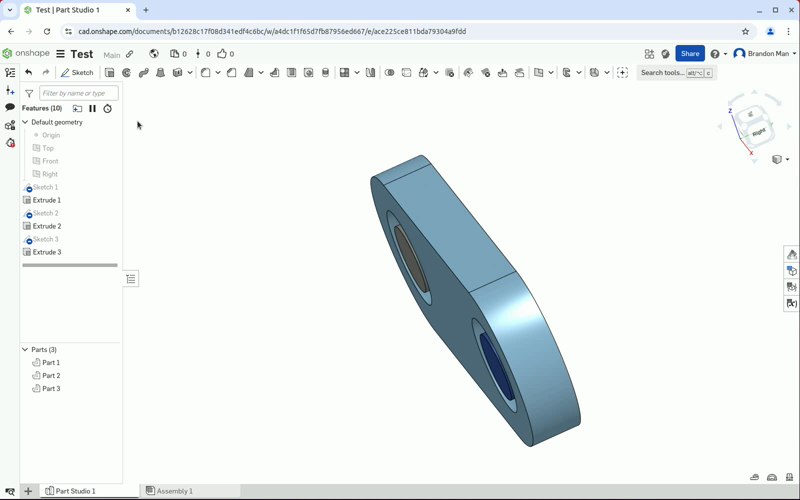
key(down, 2)
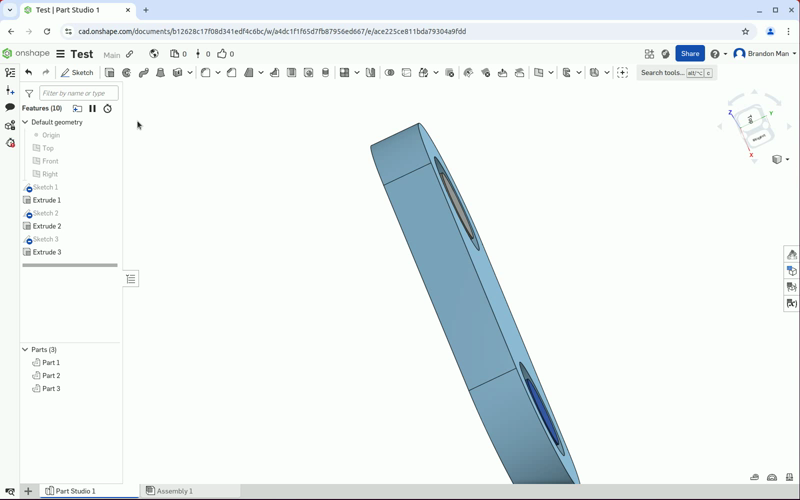
key(up, 2)
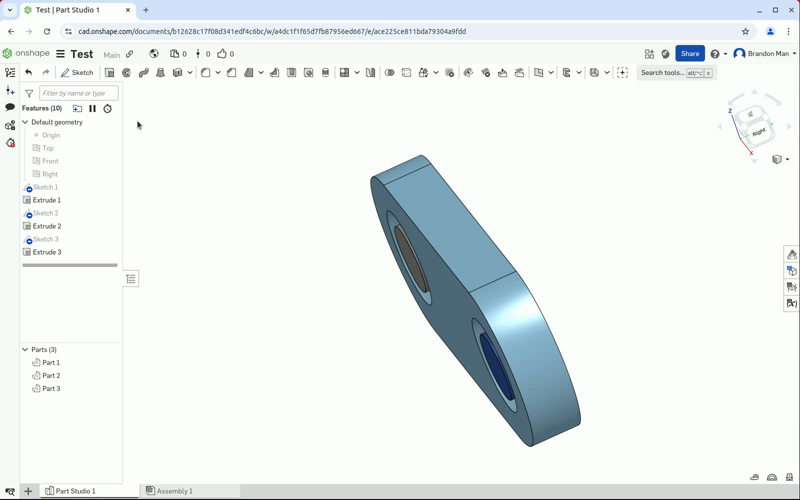
key(right, 2)
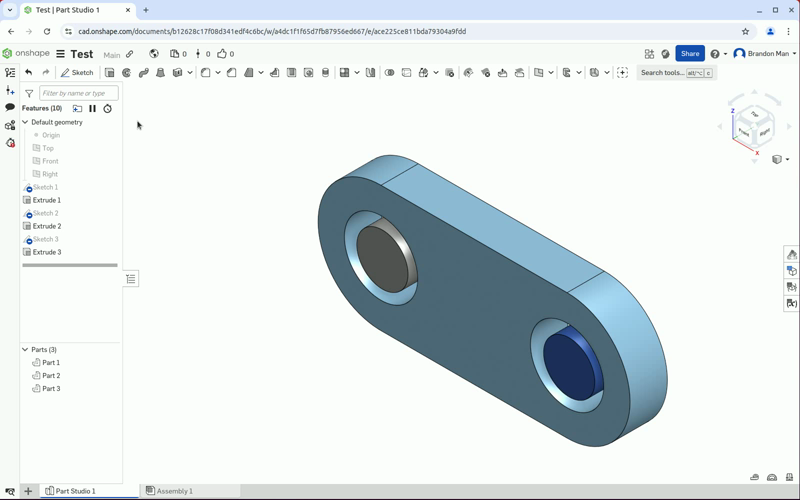
mouse_move(73, 189)
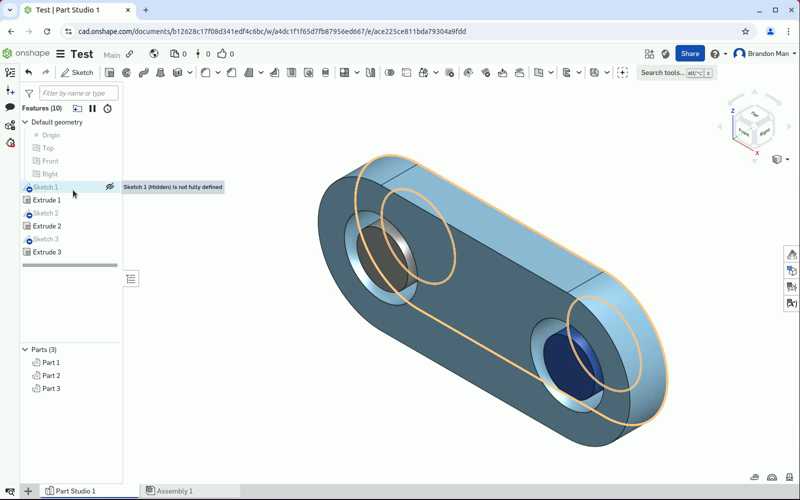
click(73, 189)